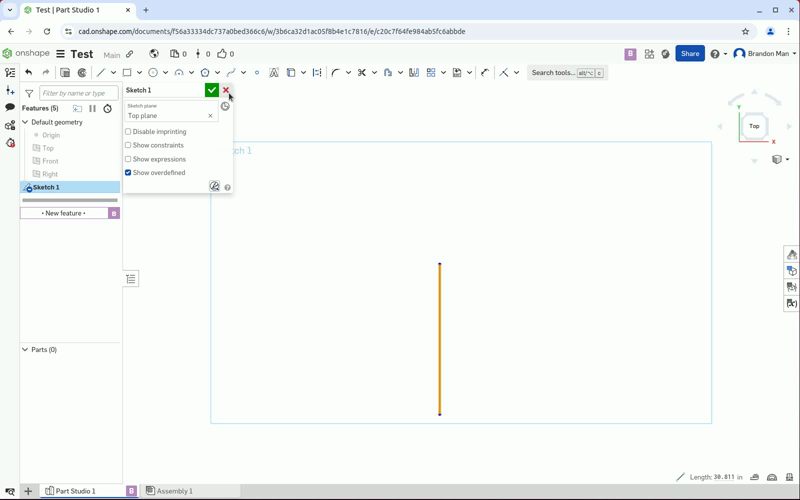
key(shift+h)
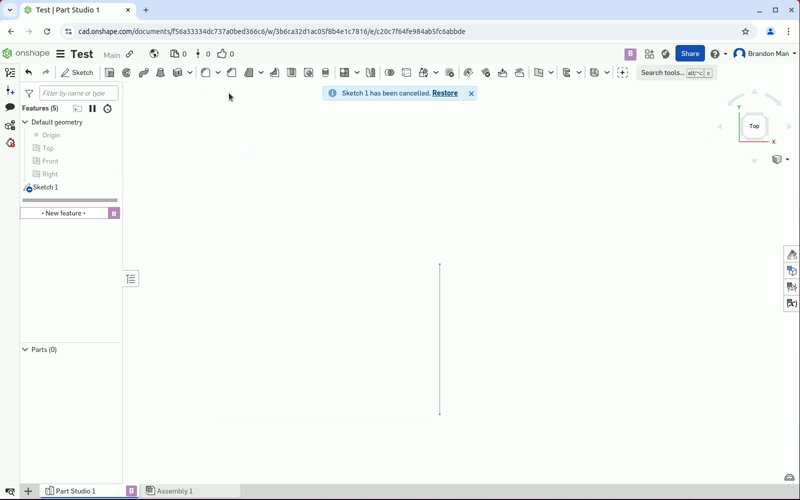
key(shift+s)
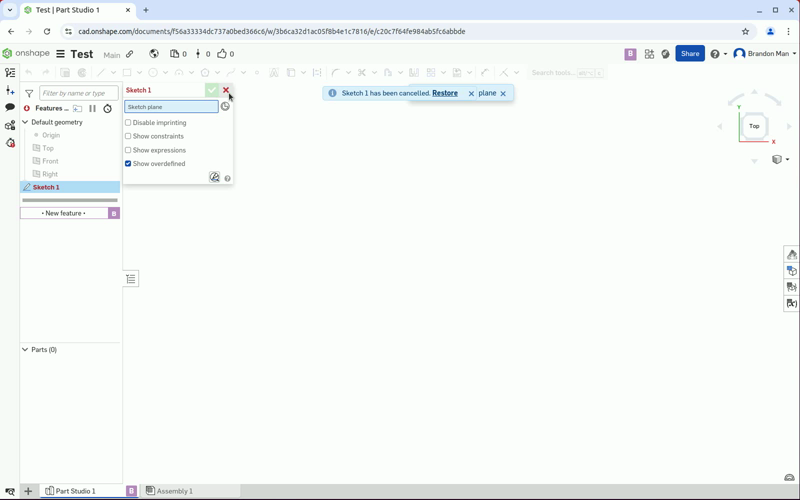
mouse_move(73, 150)
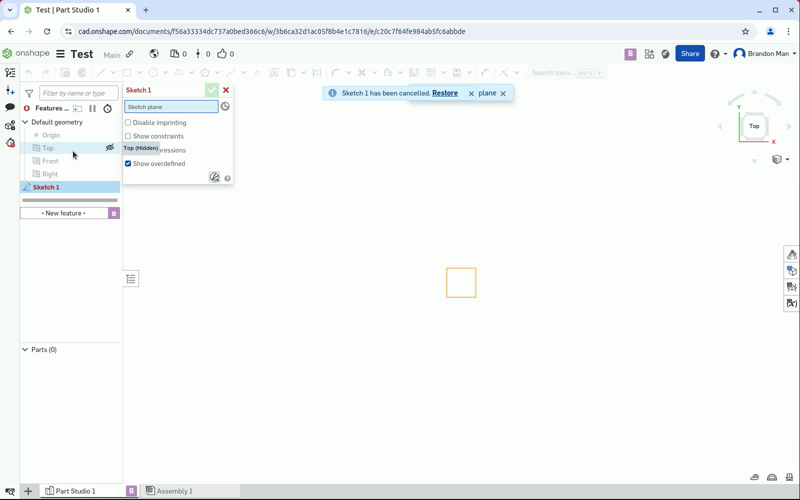
click(73, 150)
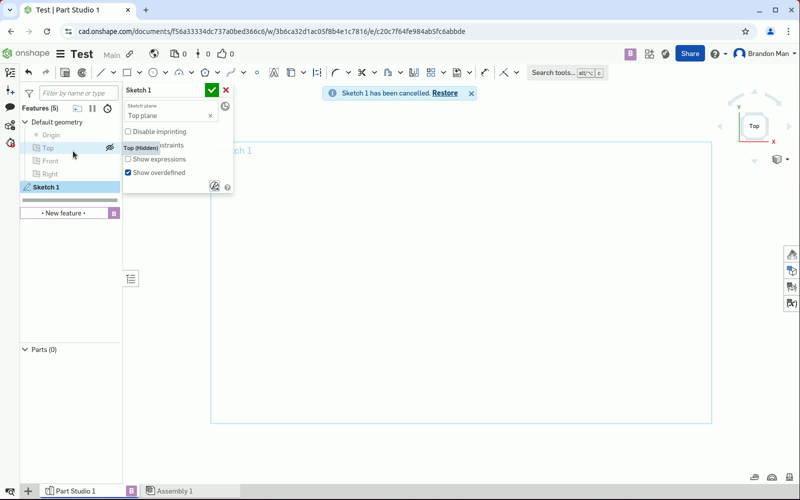
mouse_move(73, 352)
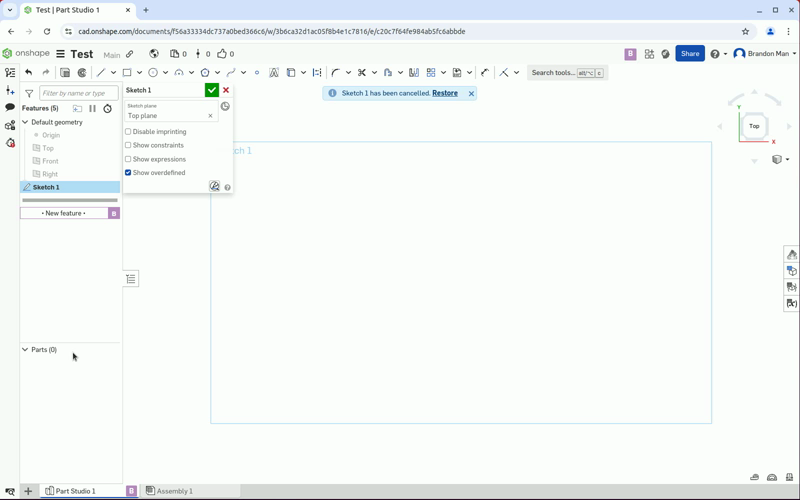
key(y)
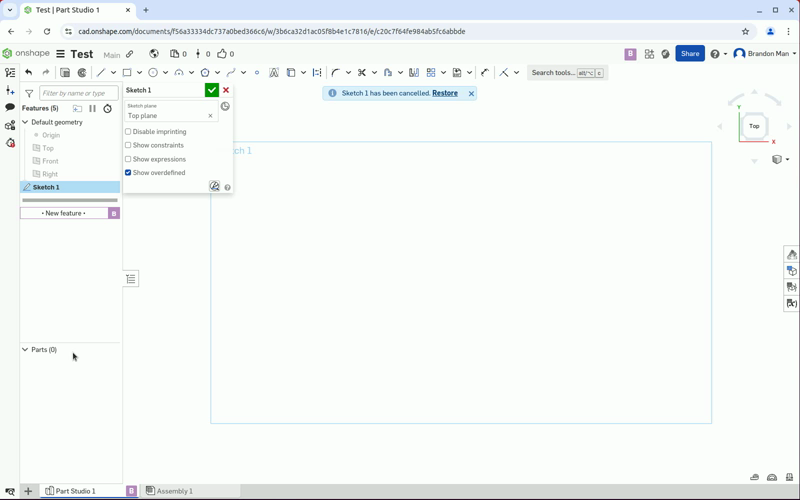
key(c)
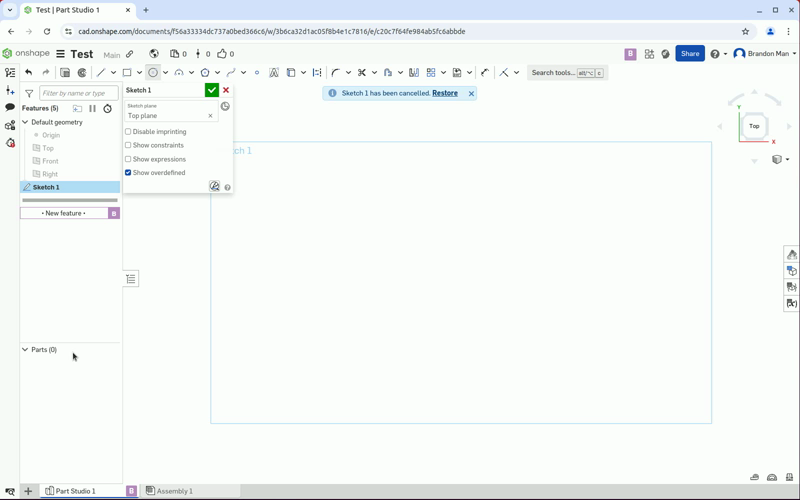
key_down(shift)
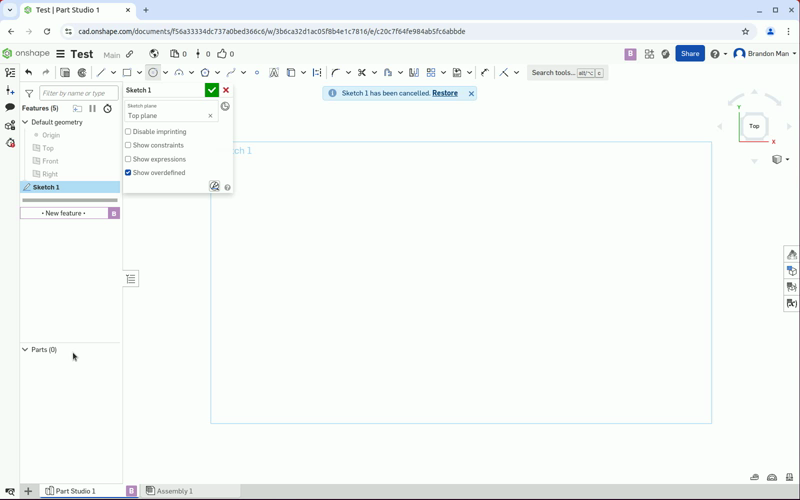
mouse_move(461, 282)
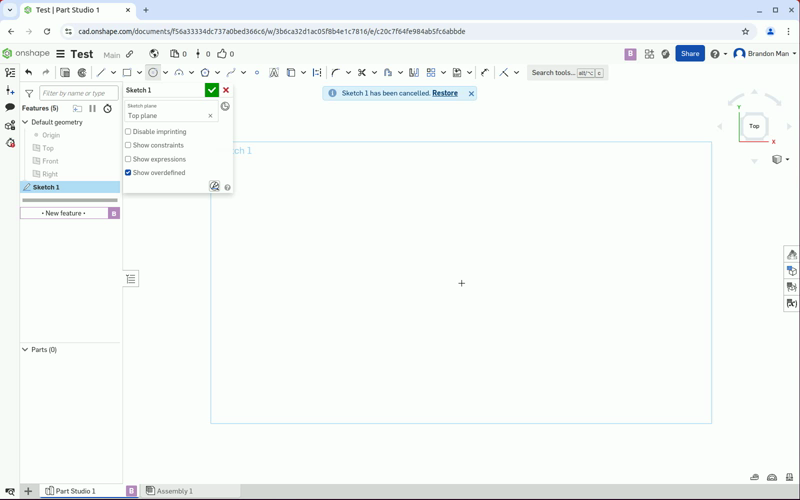
click(461, 282)
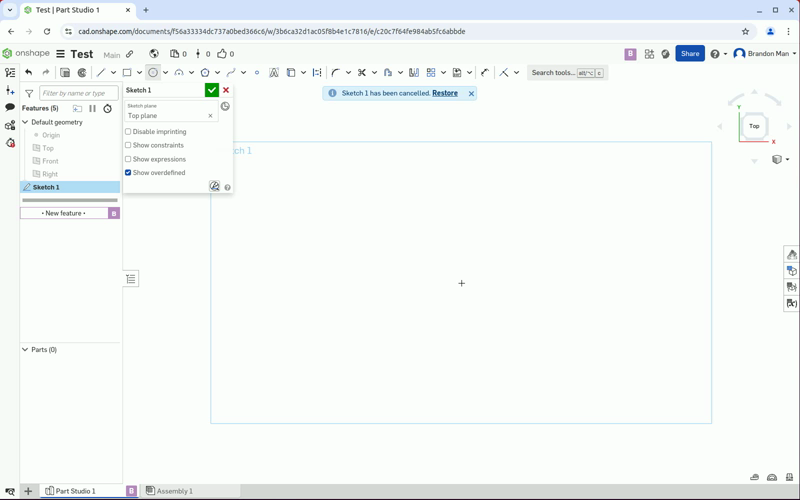
key_up(shift)
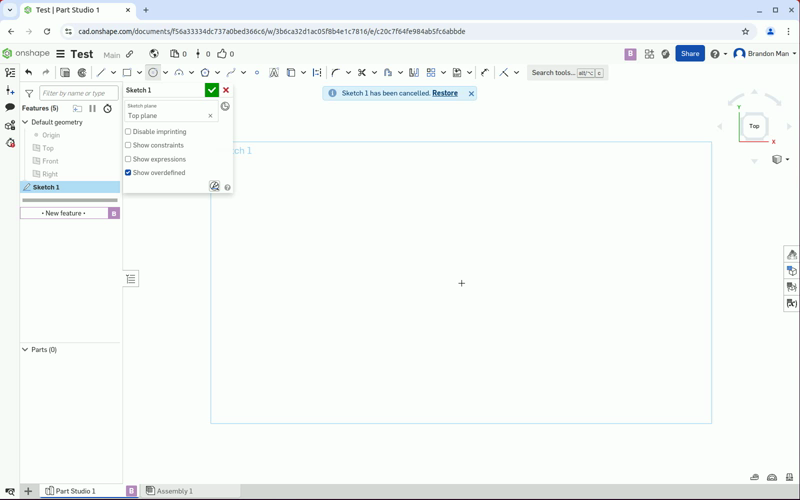
mouse_move(486, 282)
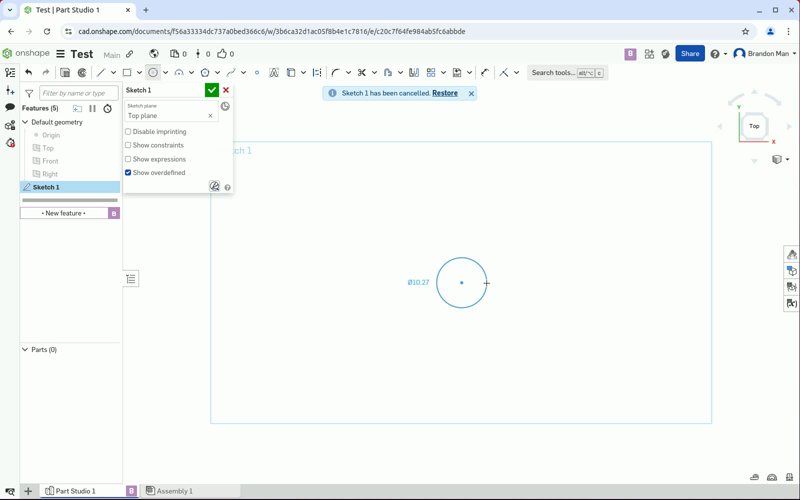
click(486, 282)
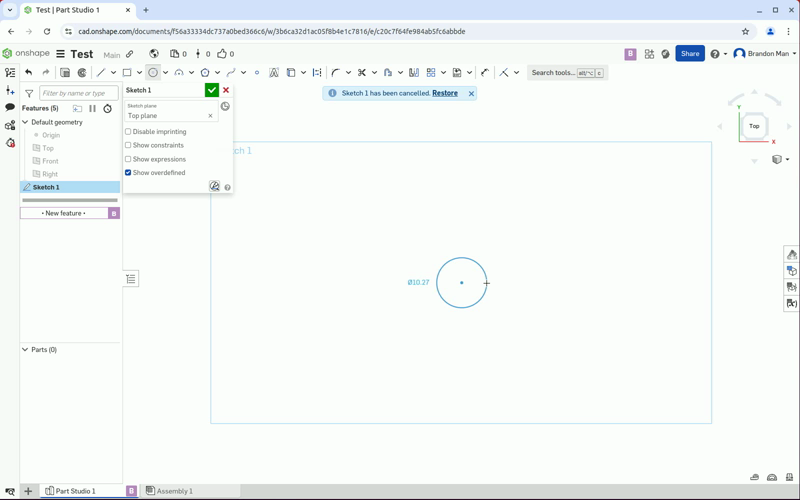
key(esc)
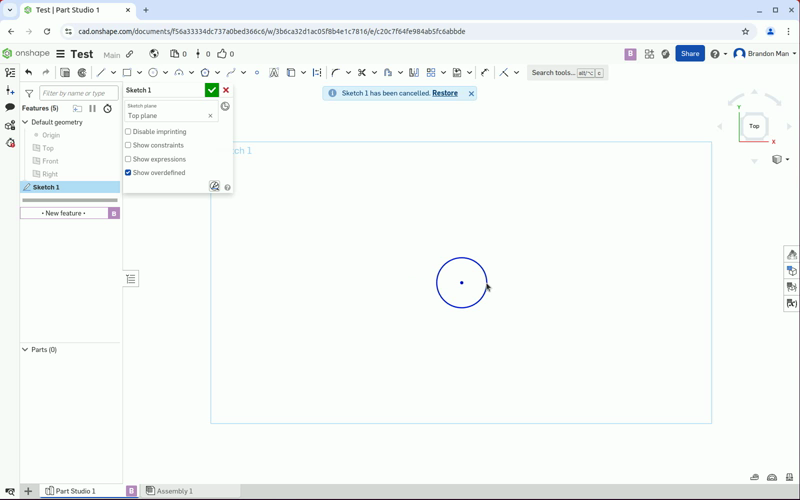
mouse_move(473, 265)
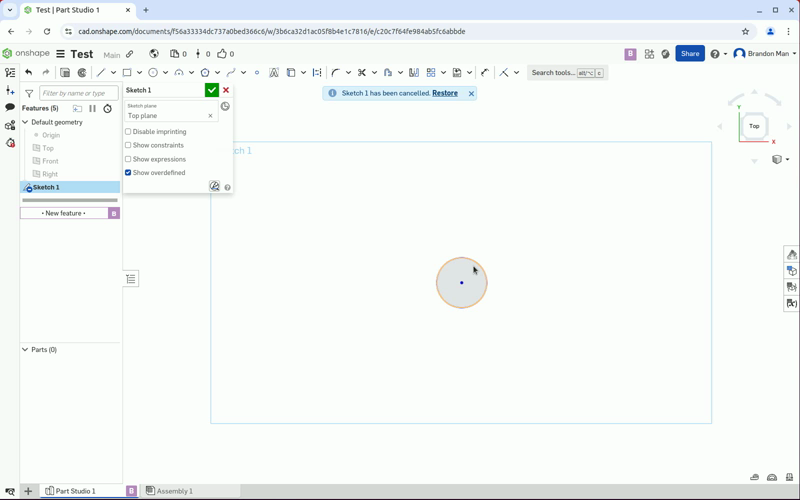
click(473, 265)
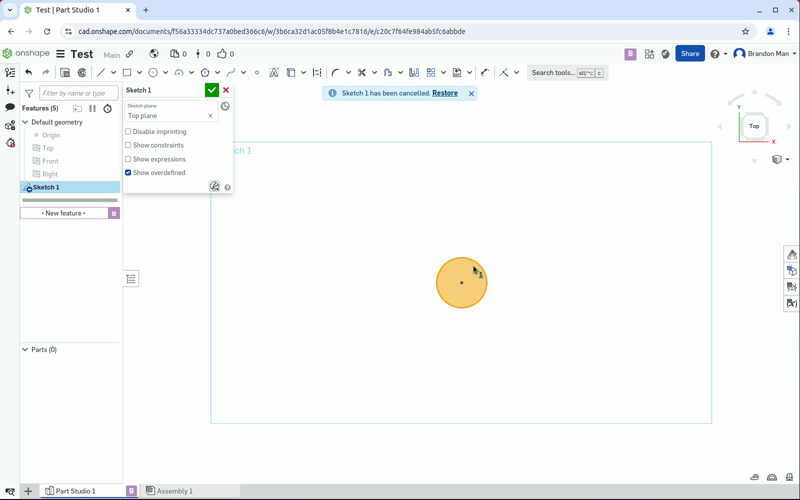
mouse_move(73, 352)
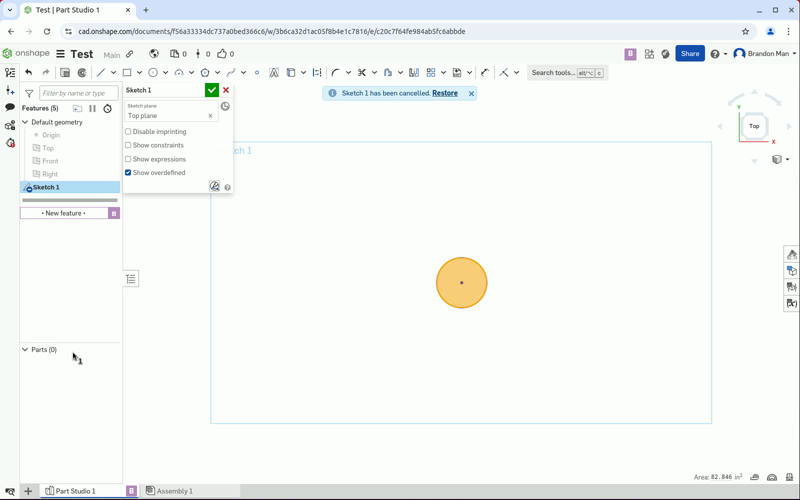
key(shift+y)
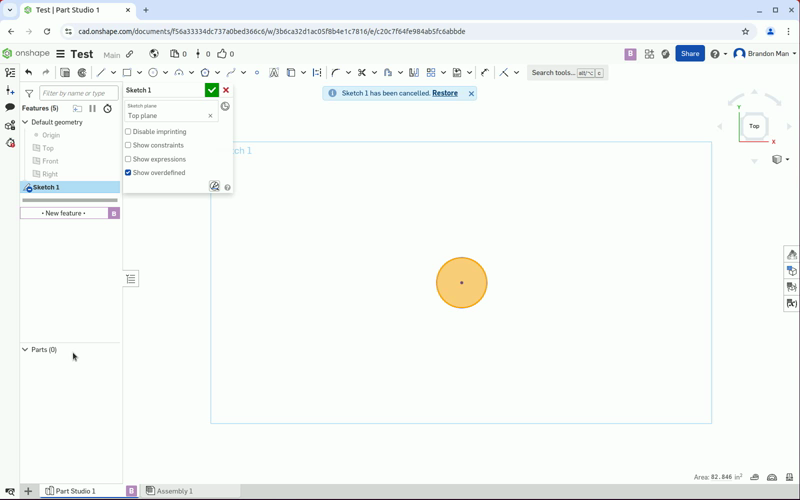
key(shift+e)
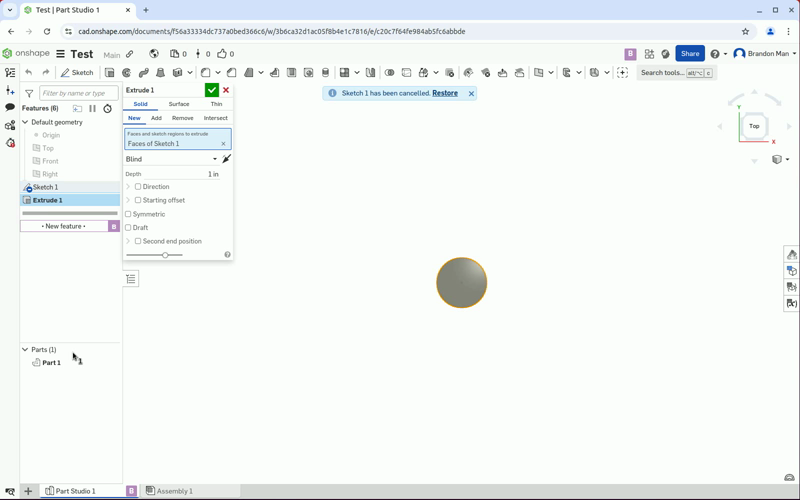
mouse_move(143, 106)
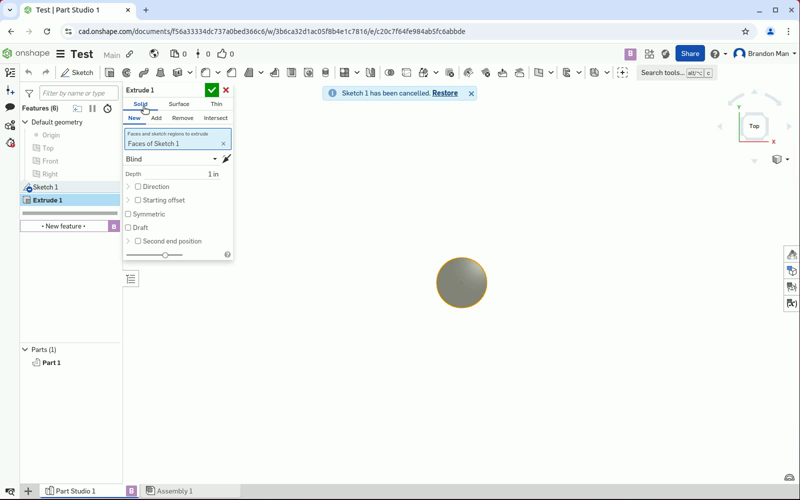
click(143, 106)
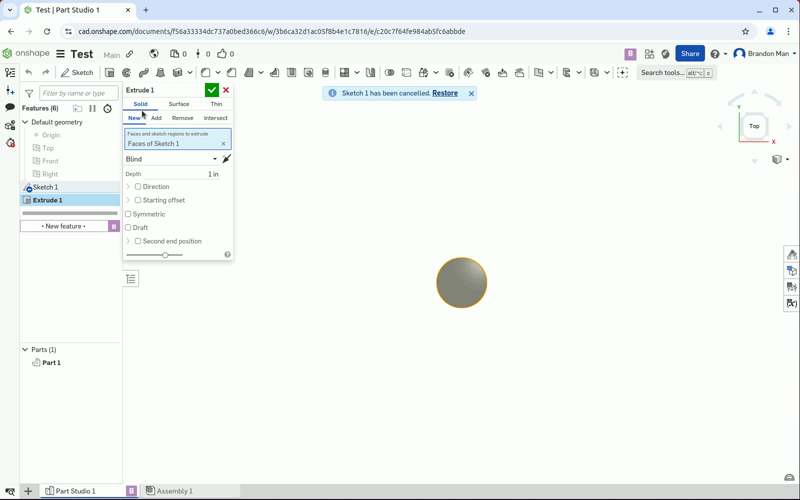
mouse_move(137, 120)
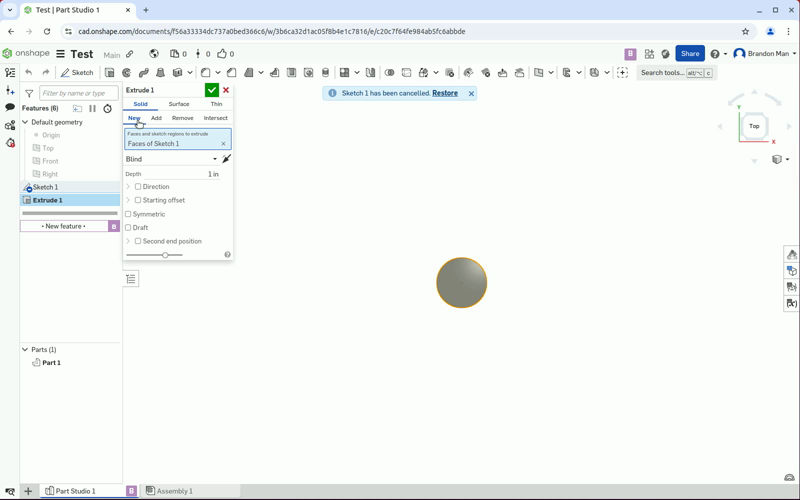
click(137, 120)
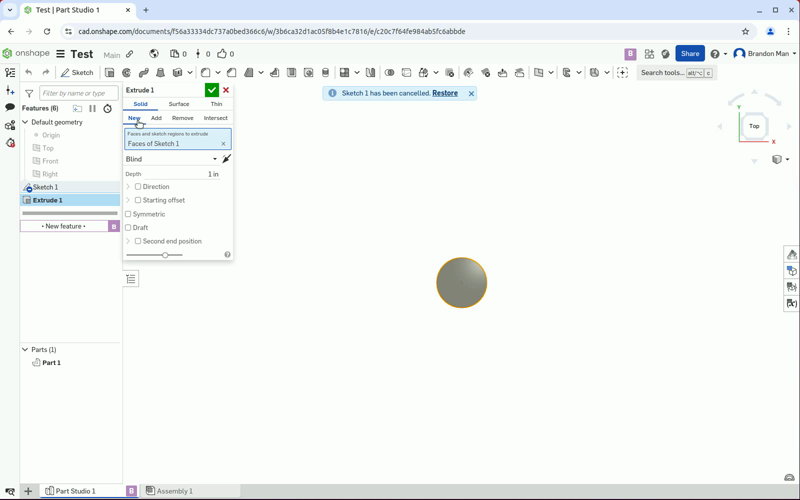
key(tab, 4)
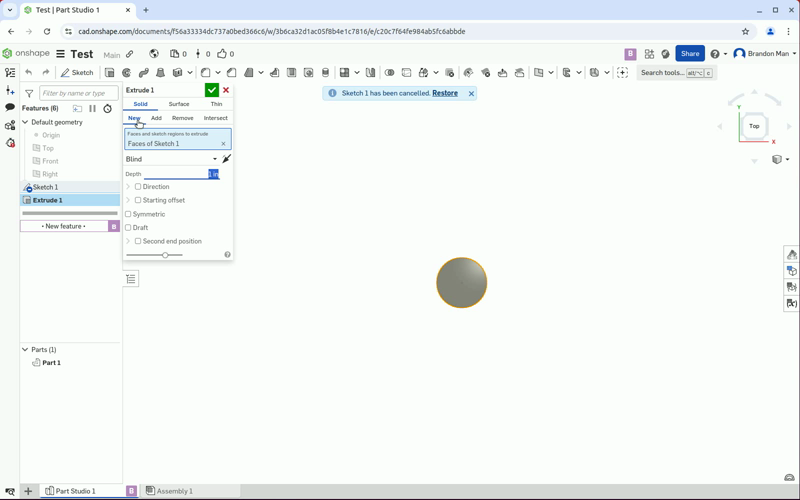
text(0.481)
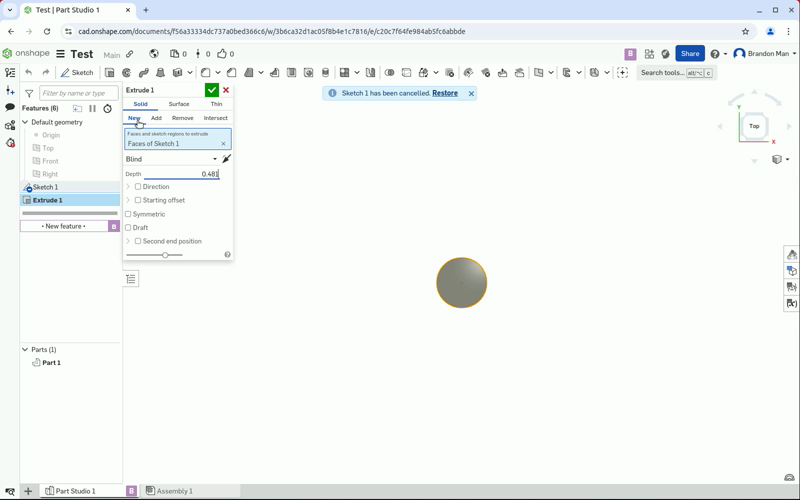
key(enter)
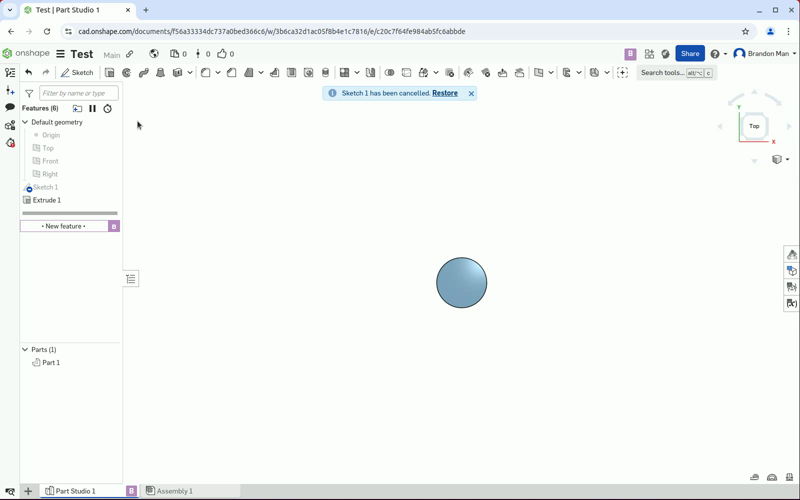
key(shift+h)
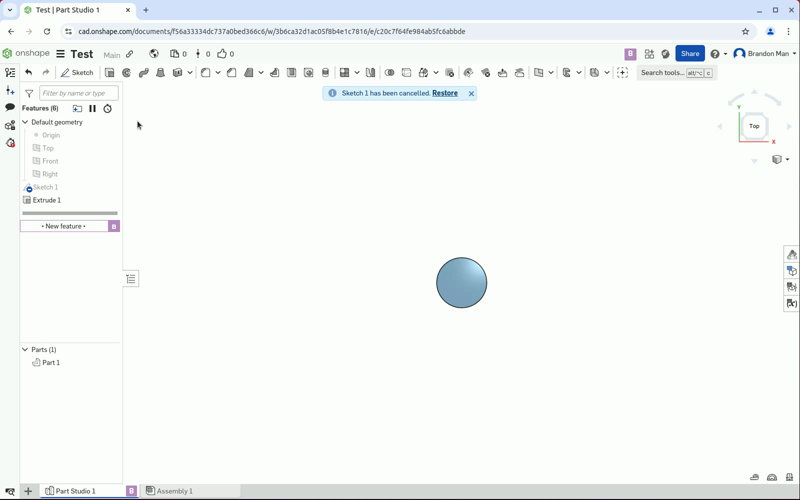
key(shift+h)
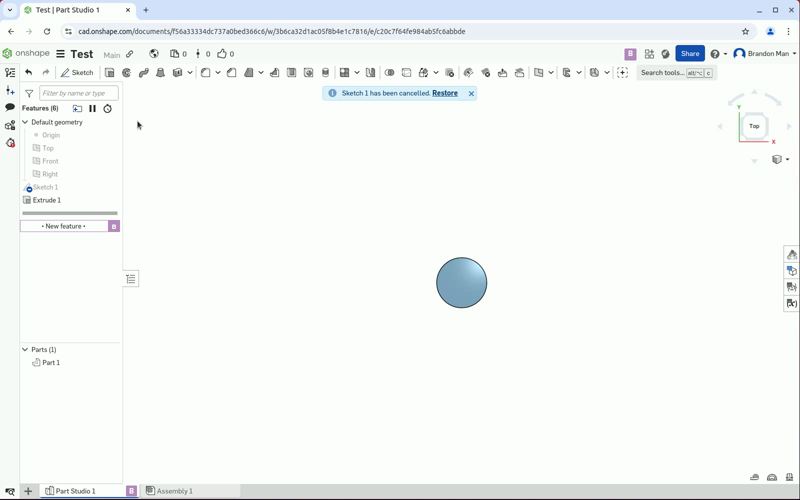
mouse_move(73, 189)
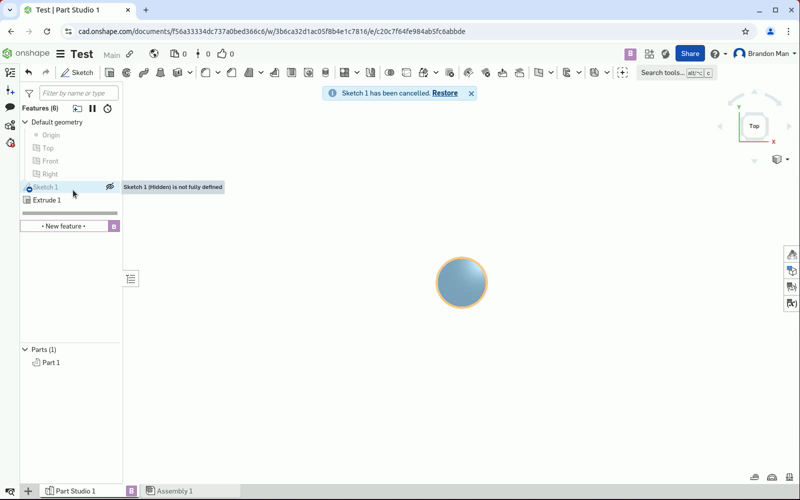
click(73, 189)
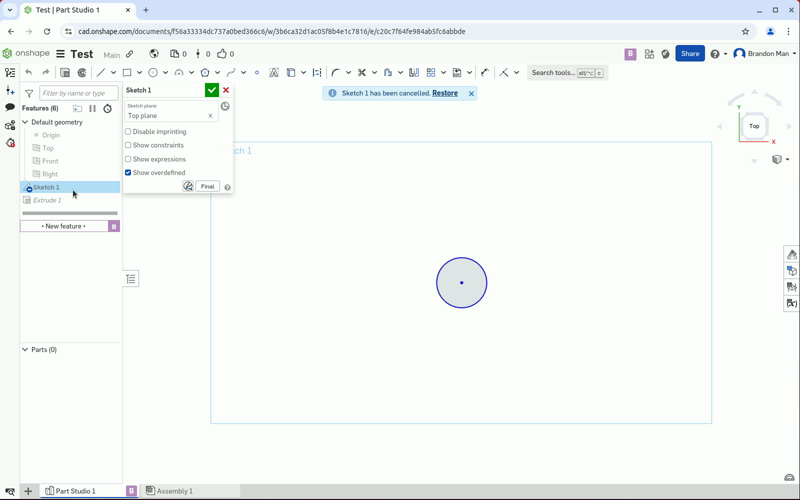
mouse_move(229, 92)
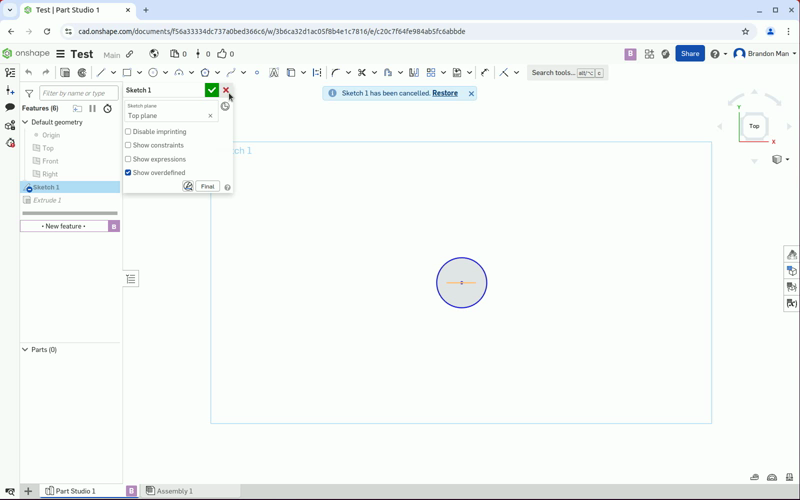
click(229, 92)
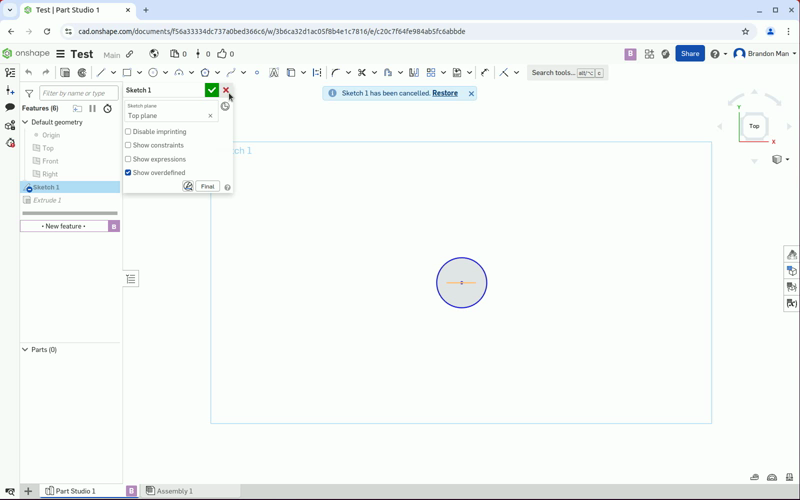
key(shift+s)
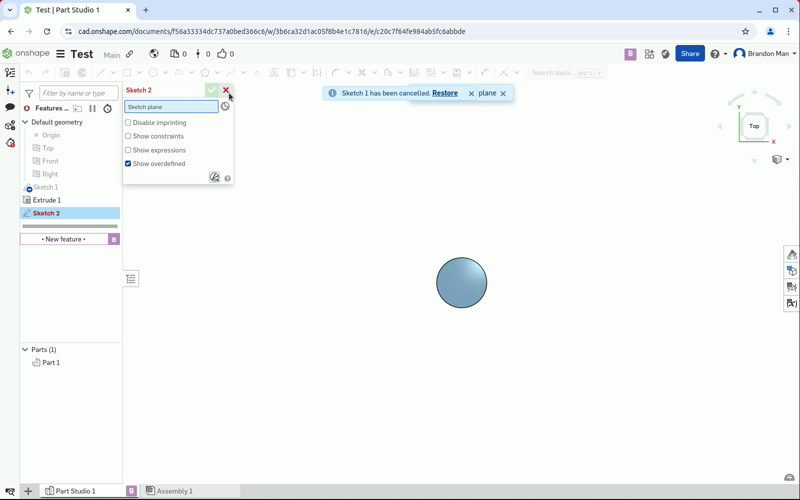
mouse_move(73, 150)
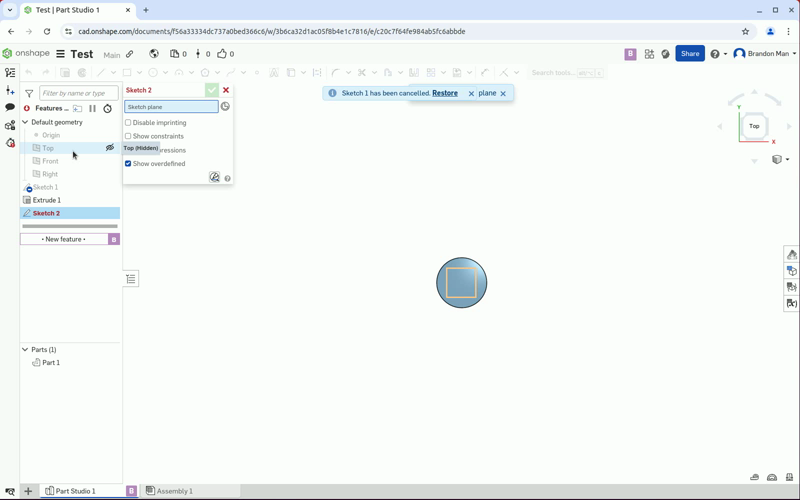
click(73, 150)
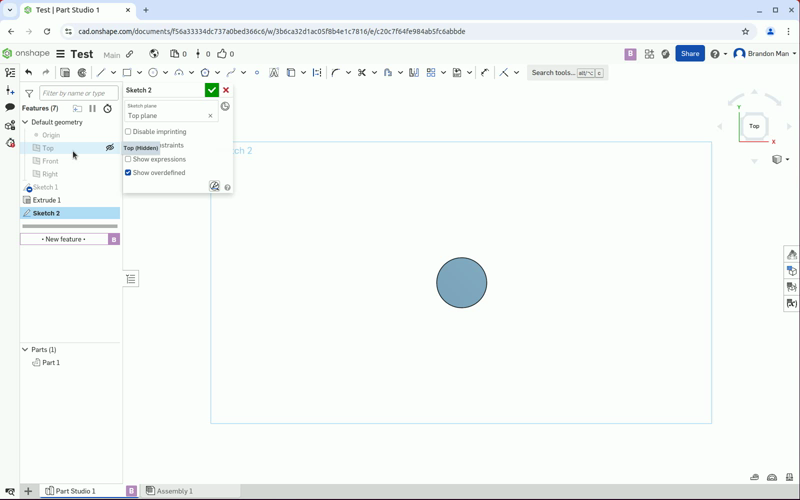
mouse_move(73, 352)
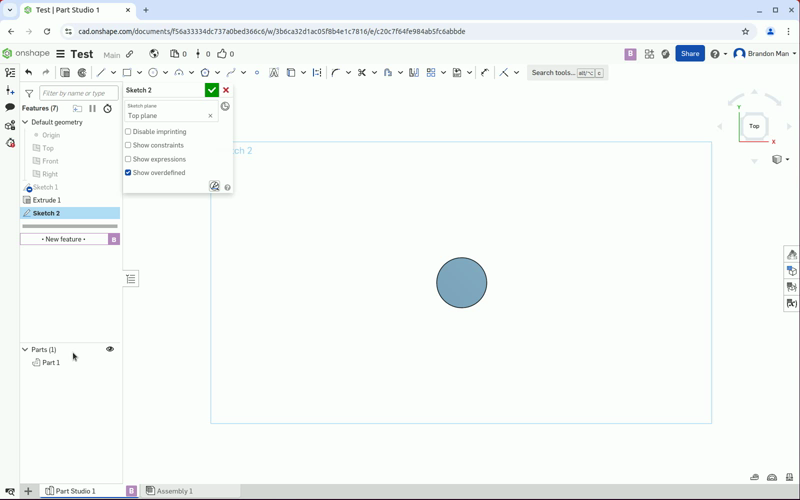
key(y)
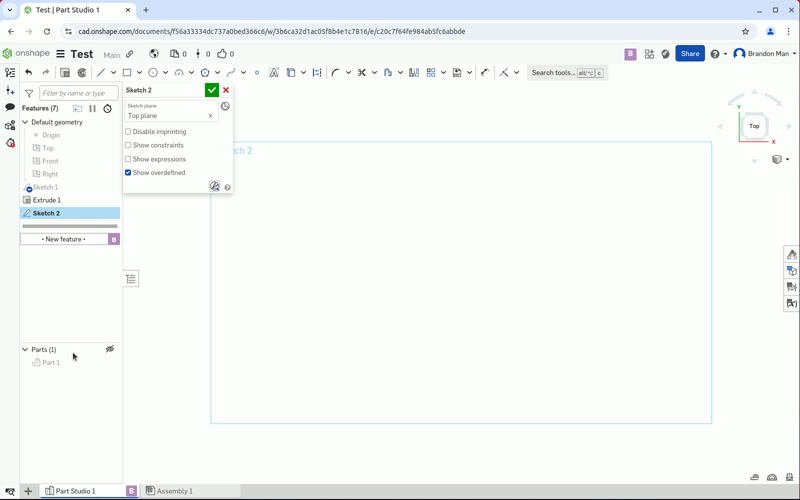
key(c)
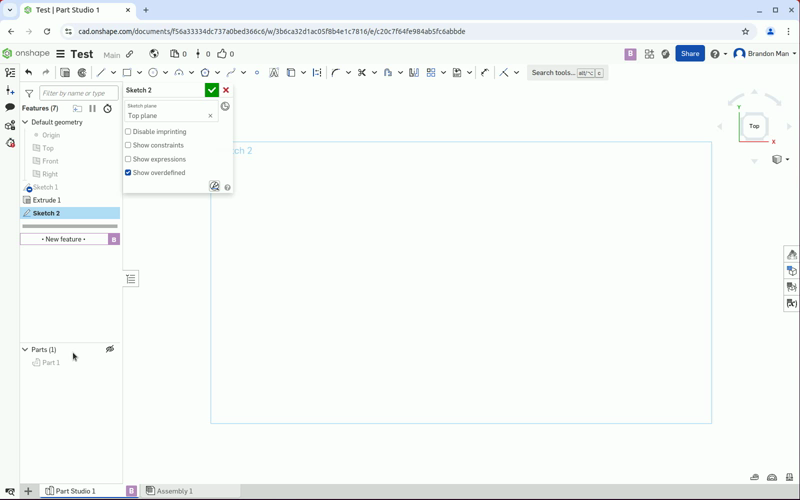
key_down(shift)
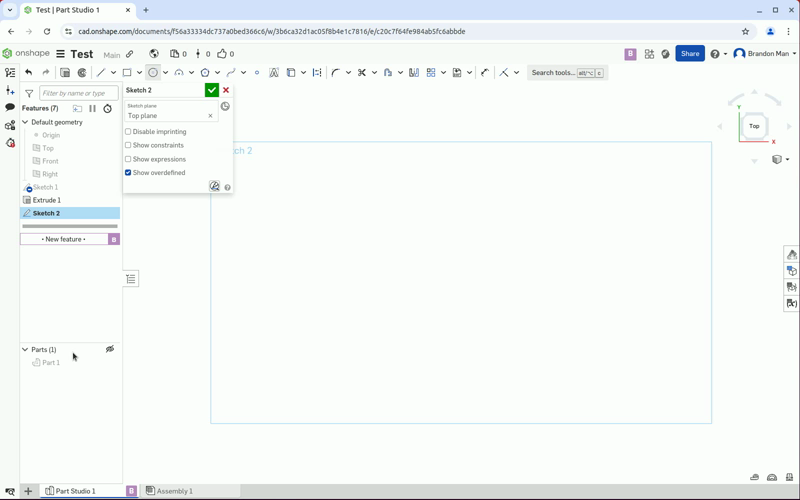
mouse_move(418, 259)
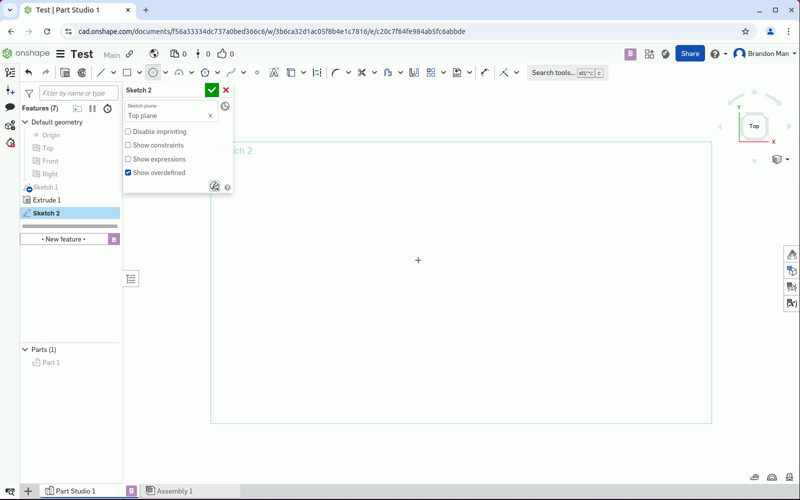
click(418, 259)
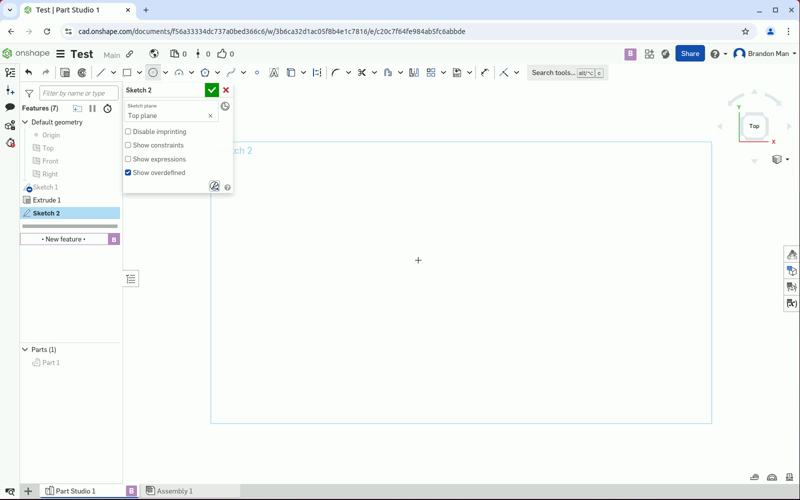
key_up(shift)
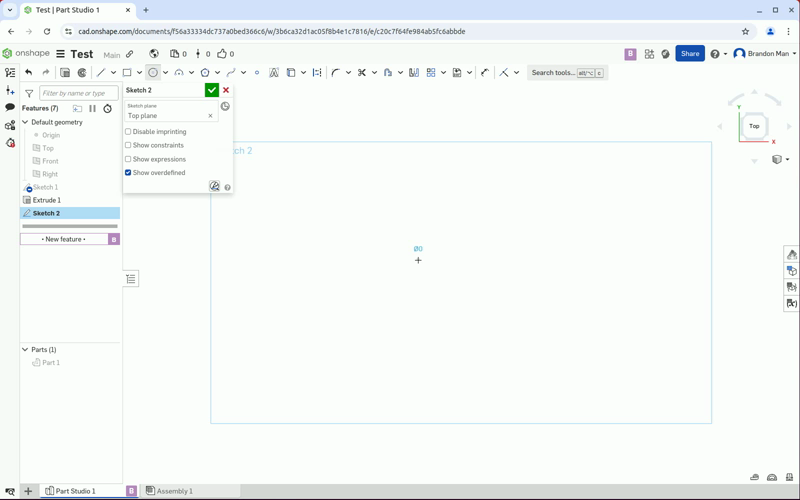
mouse_move(423, 259)
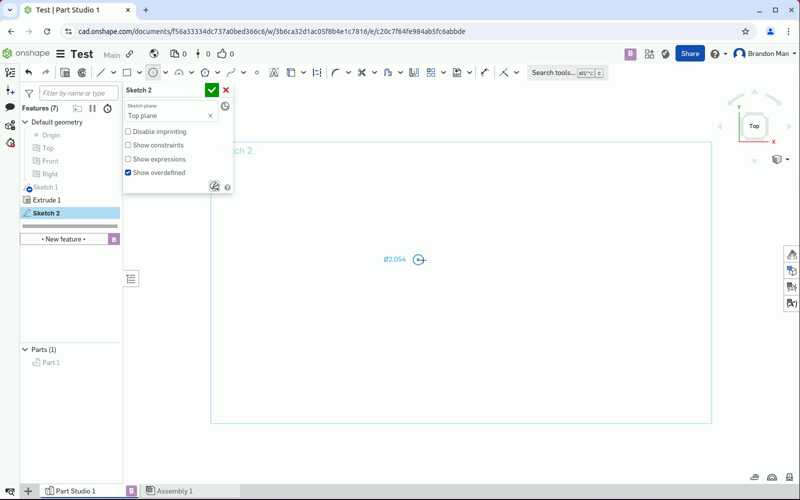
click(423, 259)
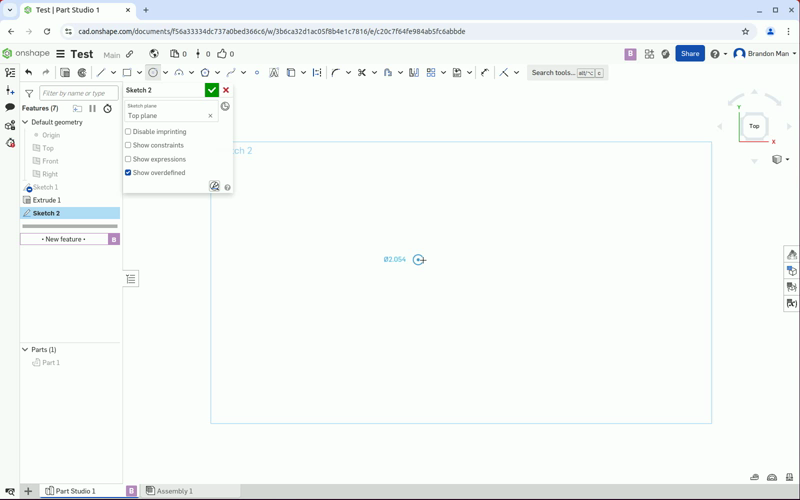
key(esc)
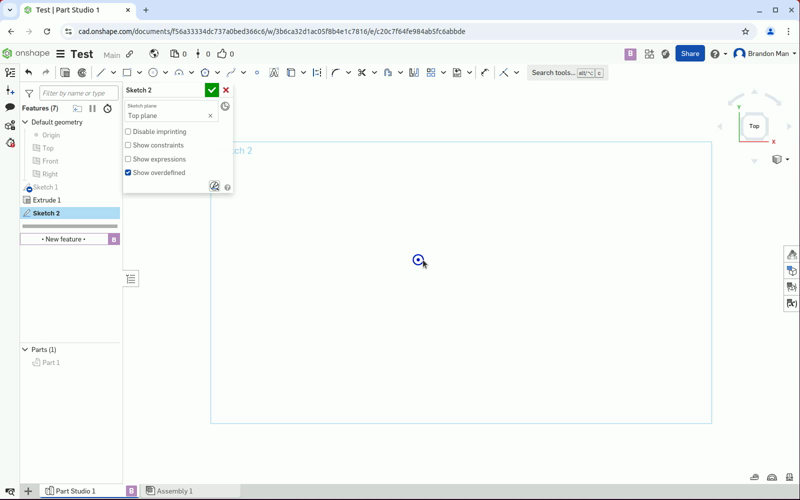
mouse_move(421, 262)
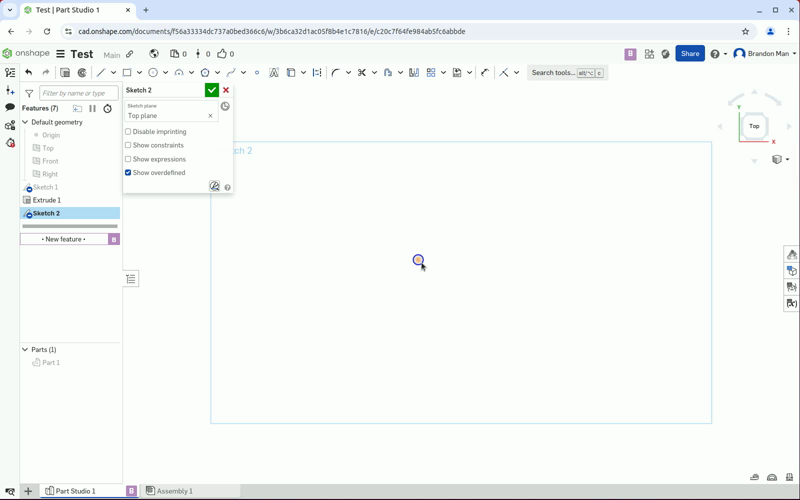
scroll(6)
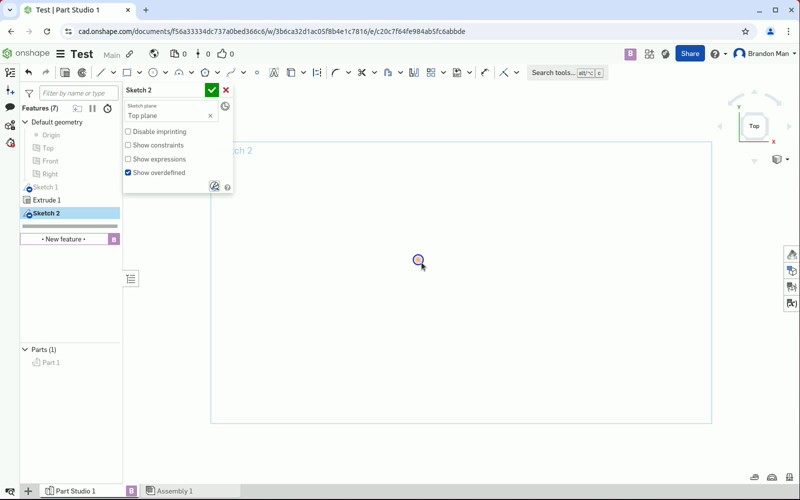
scroll(6)
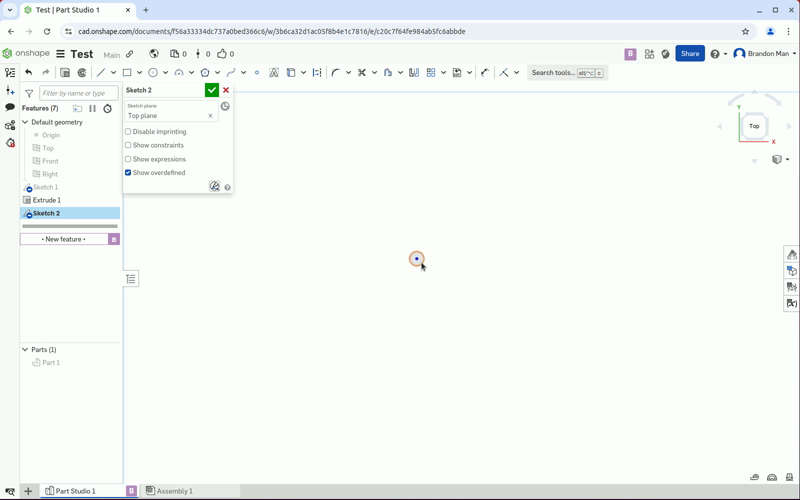
scroll(6)
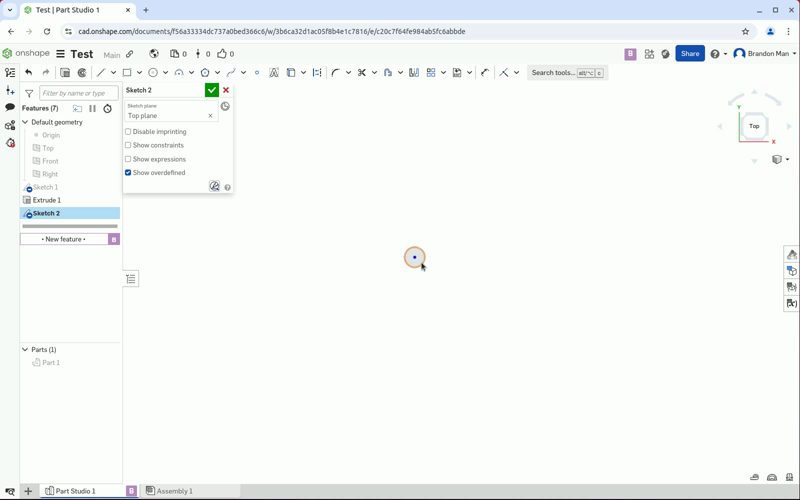
scroll(6)
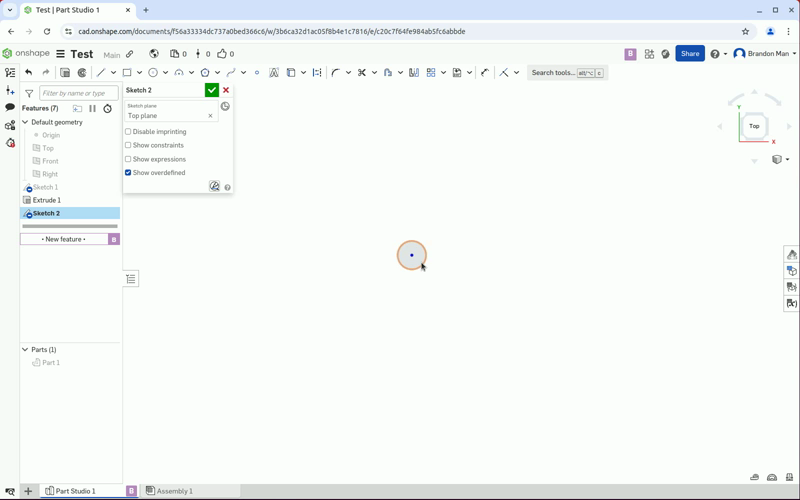
scroll(6)
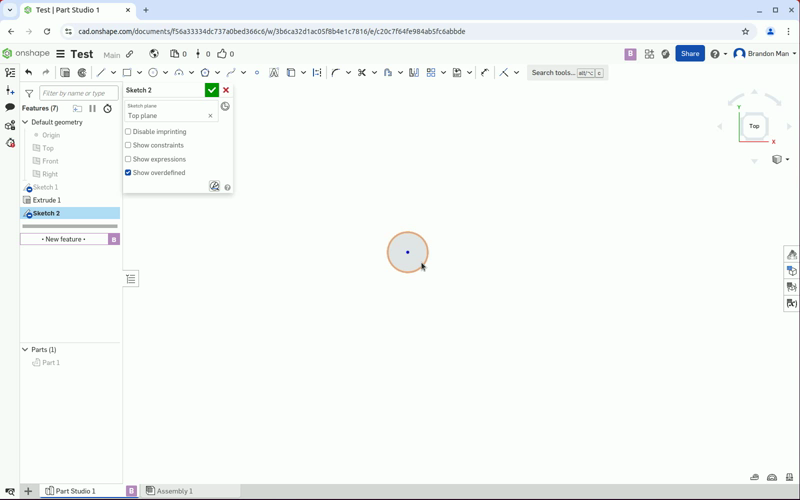
scroll(6)
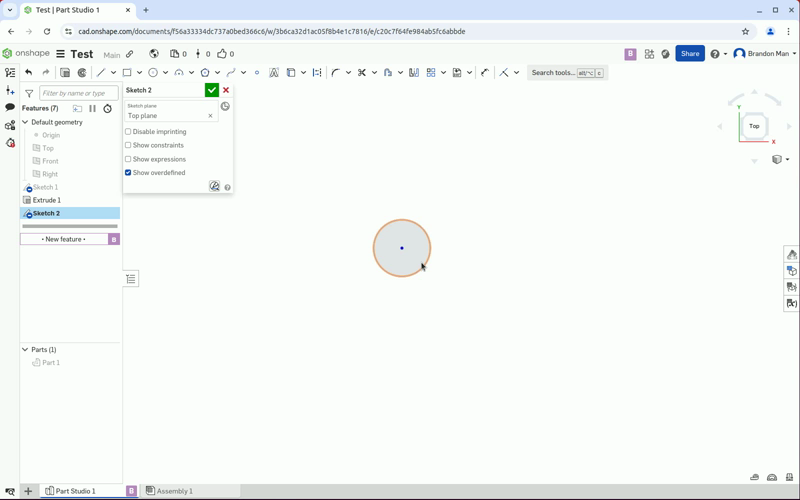
scroll(6)
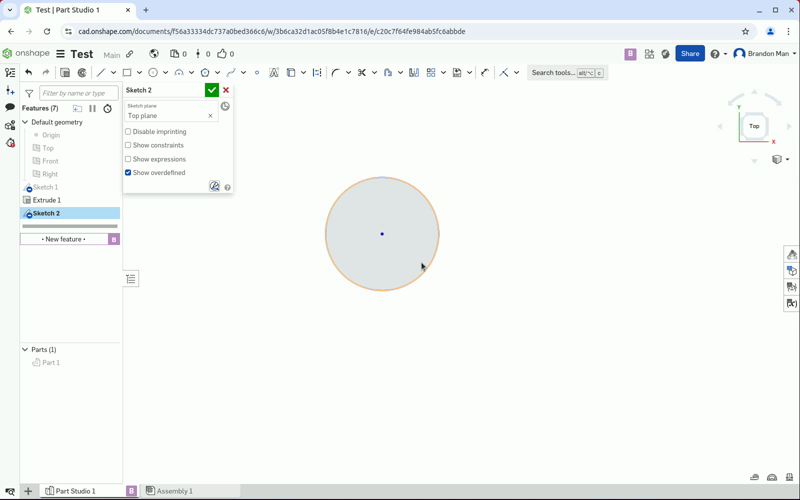
click(421, 262)
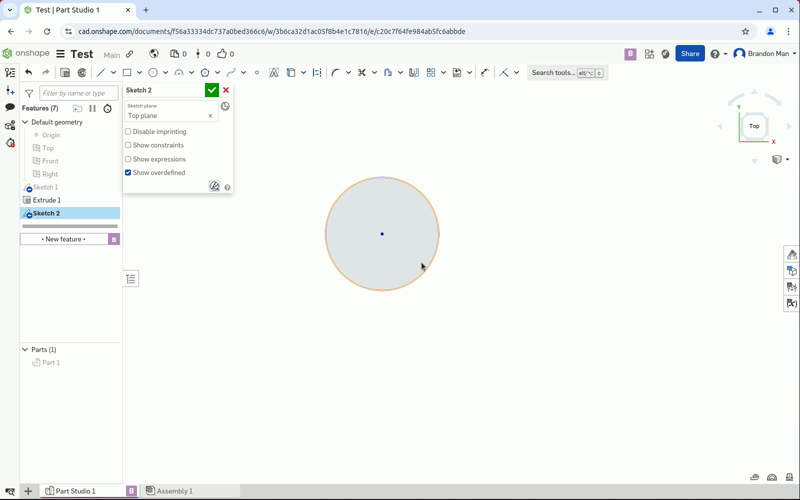
scroll(-6)
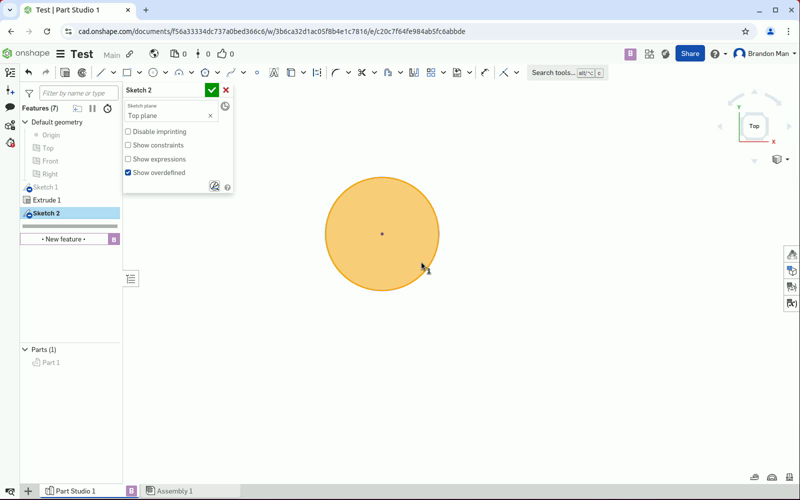
scroll(-6)
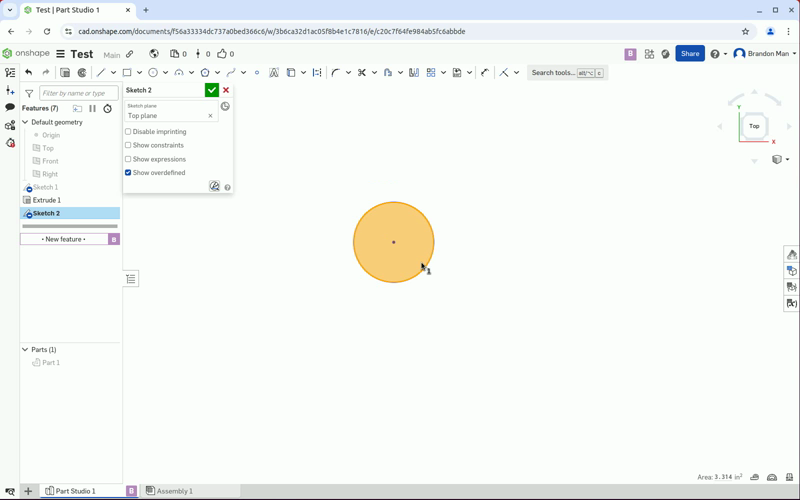
scroll(-6)
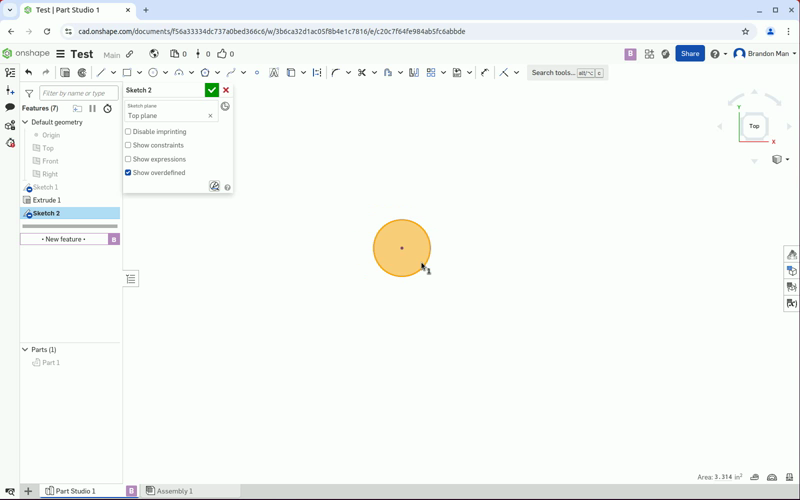
scroll(-6)
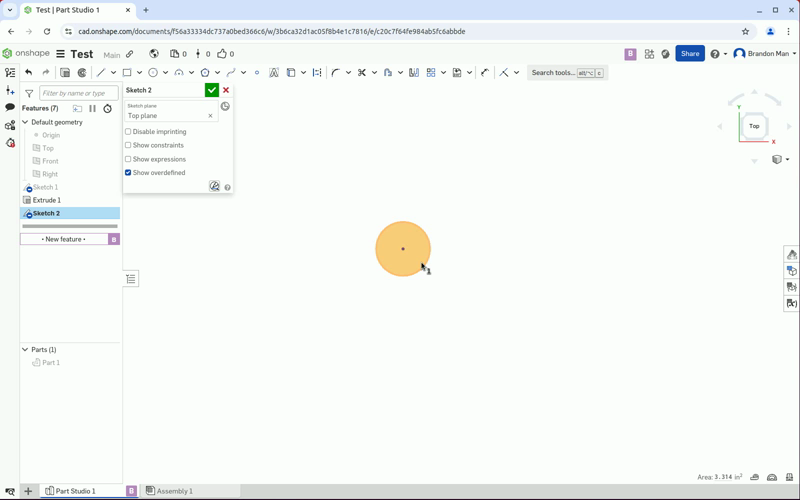
scroll(-6)
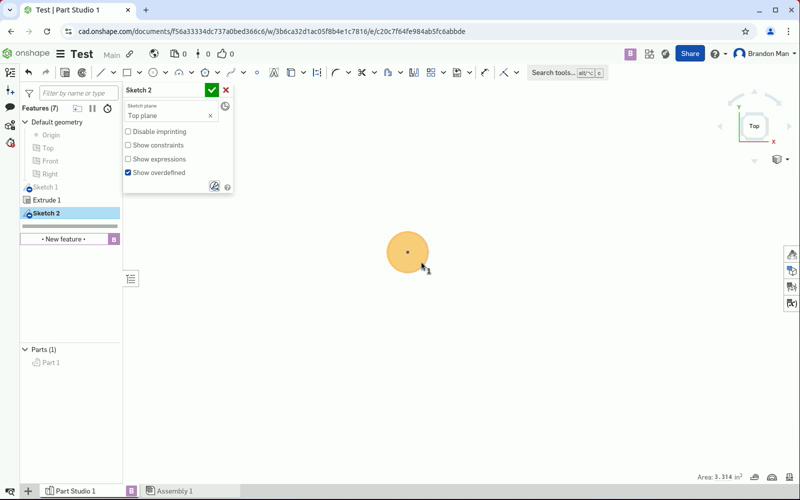
scroll(-6)
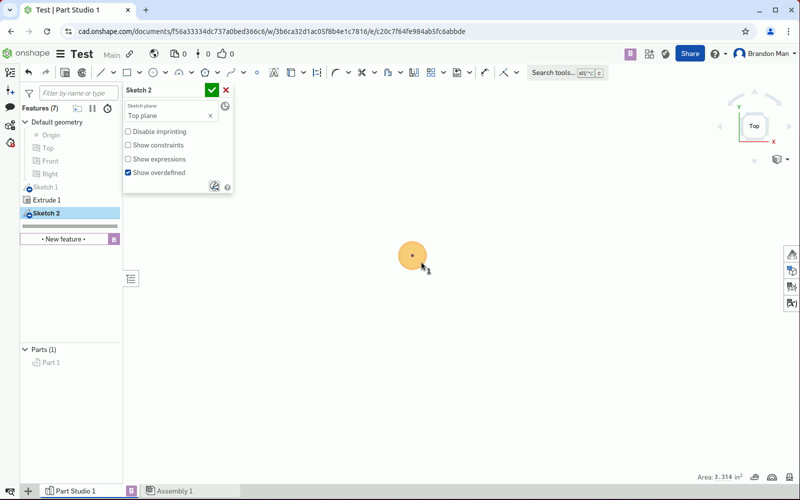
scroll(-6)
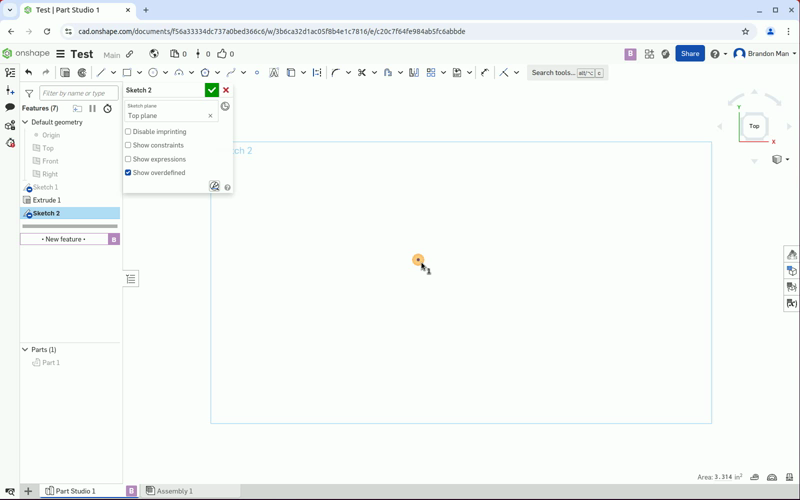
mouse_move(73, 352)
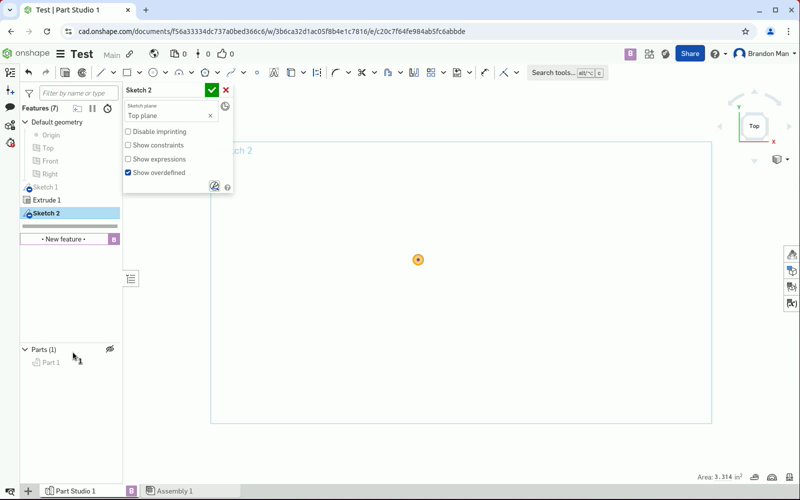
key(shift+y)
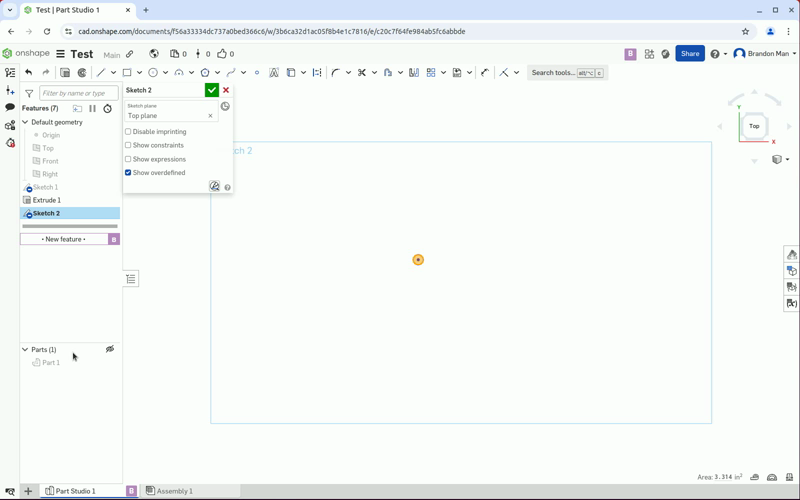
key(shift+e)
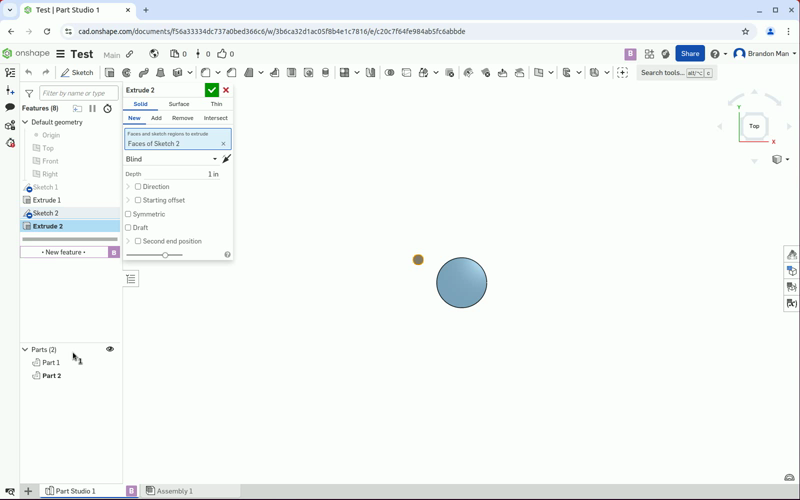
mouse_move(143, 106)
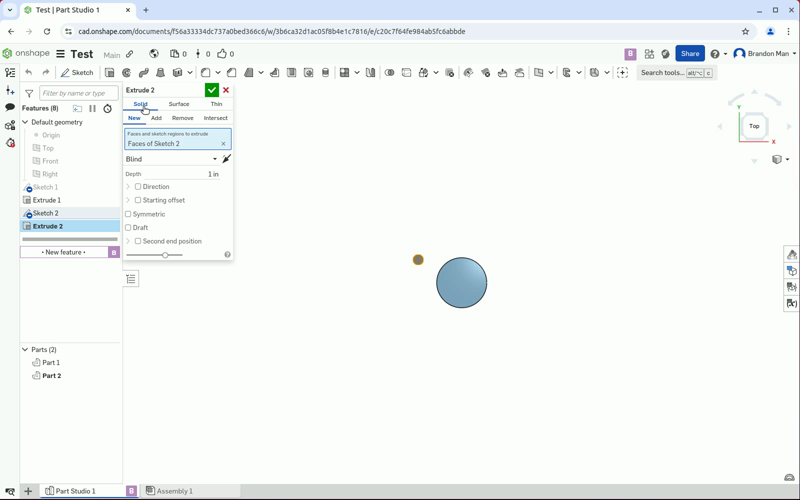
click(143, 106)
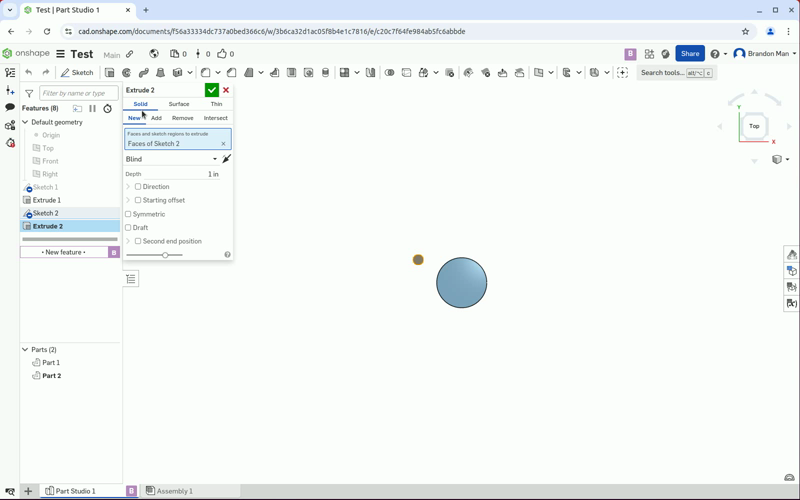
mouse_move(137, 120)
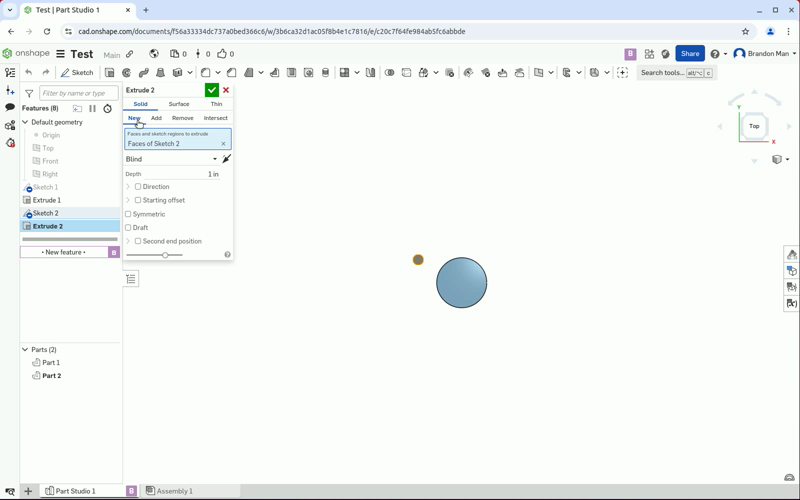
click(137, 120)
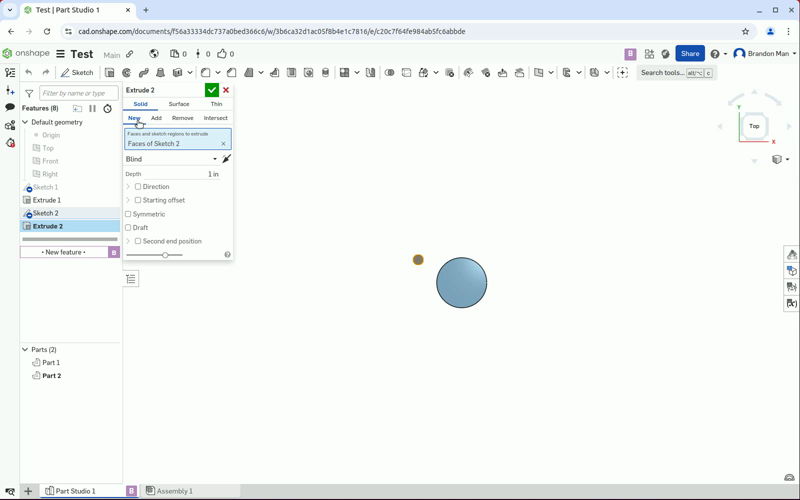
key(tab, 4)
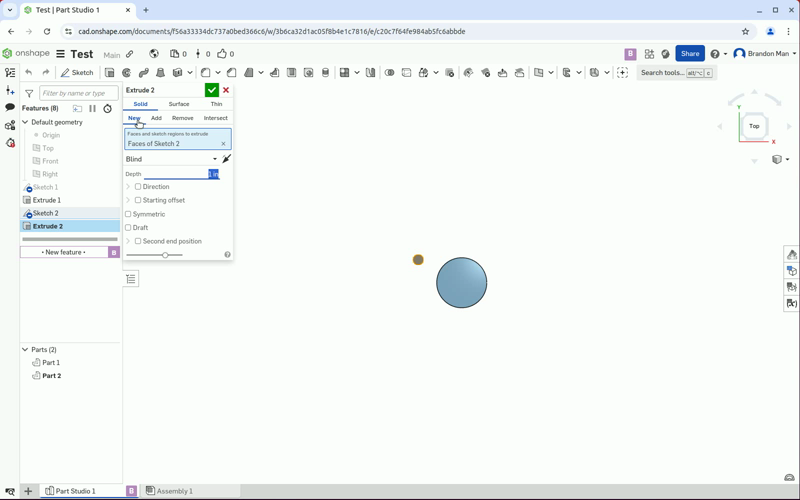
text(19.738)
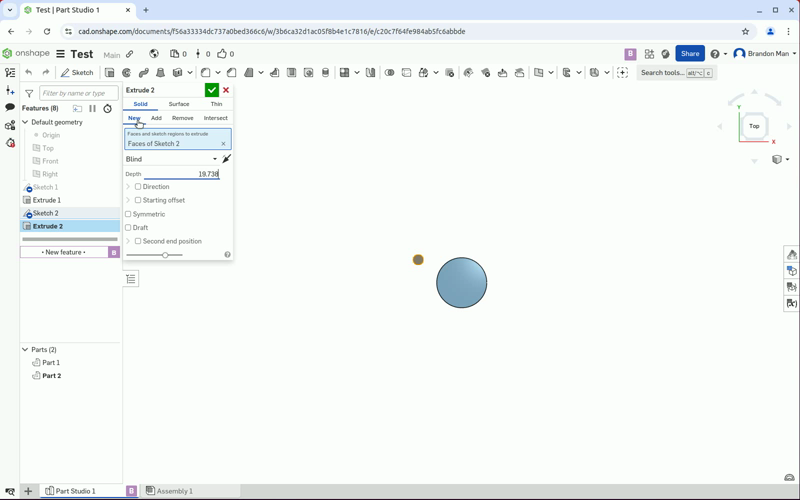
key(enter)
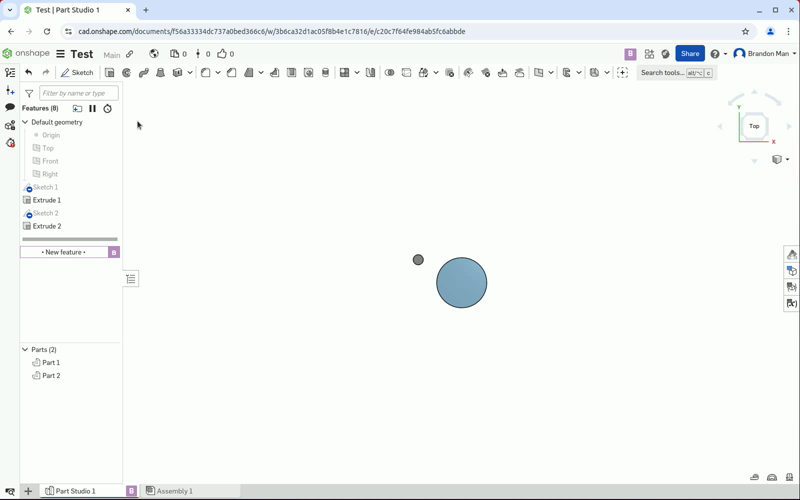
key(shift+h)
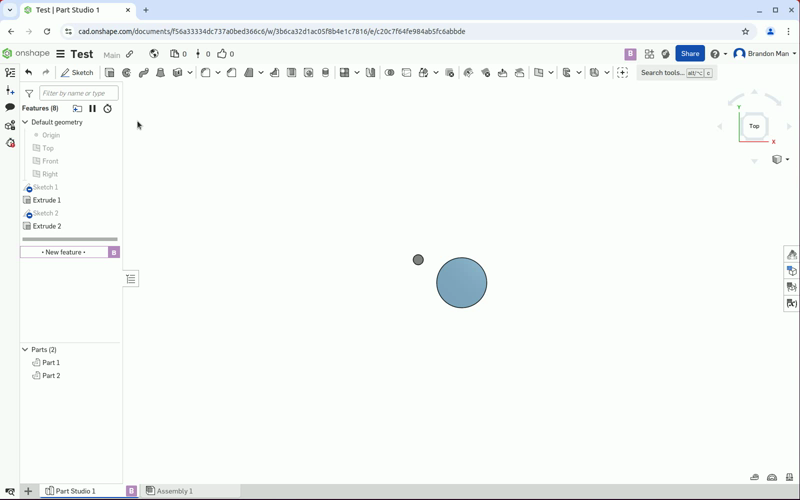
key(shift+h)
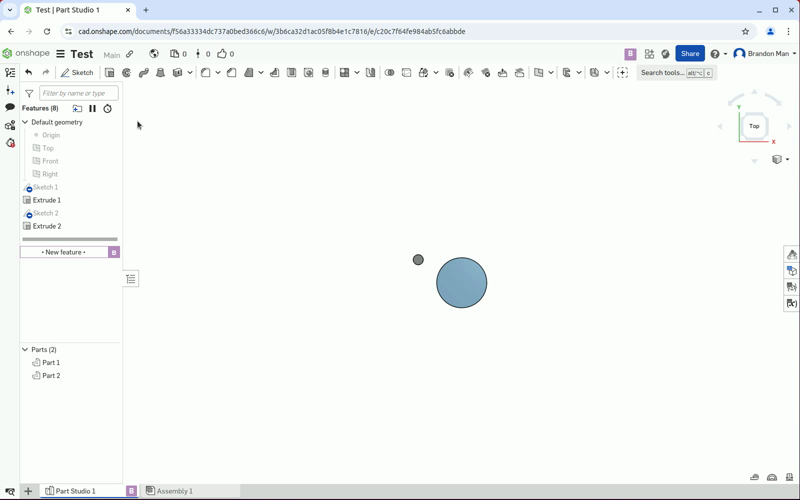
mouse_move(73, 189)
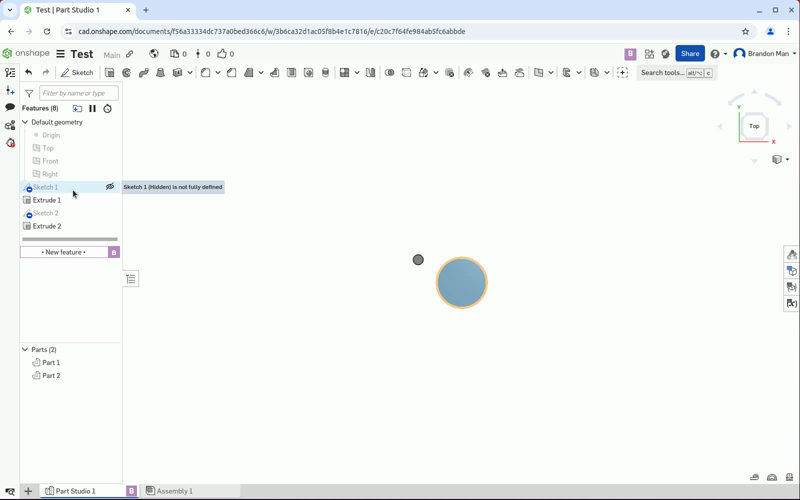
click(73, 189)
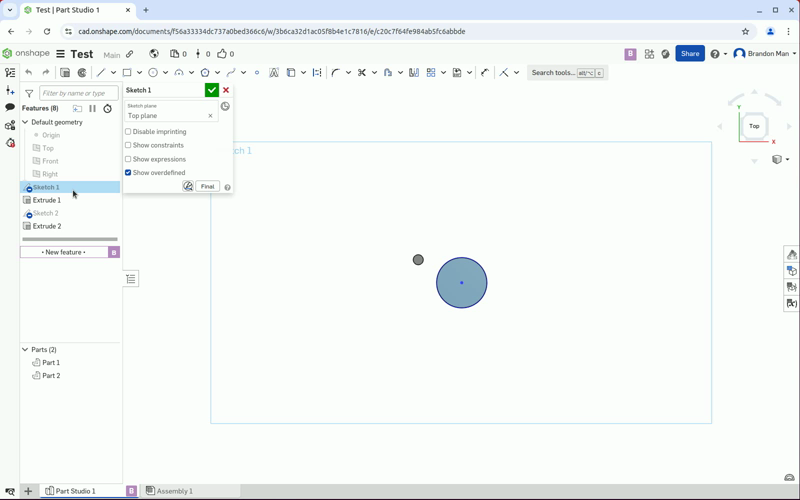
mouse_move(229, 92)
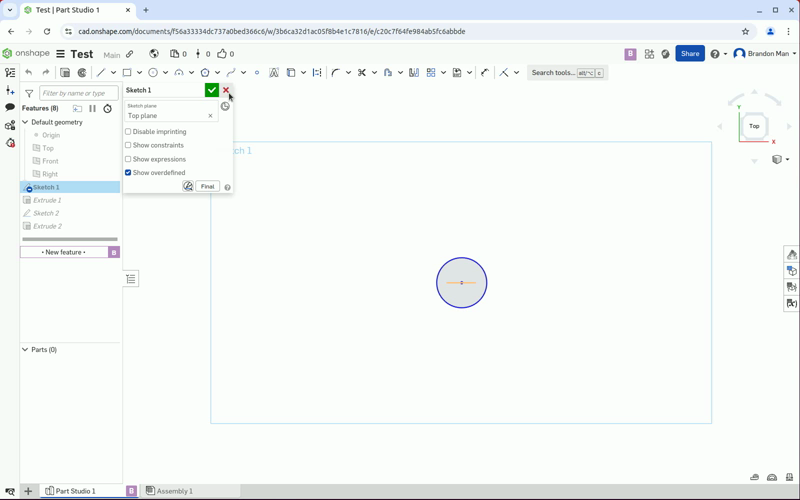
click(229, 92)
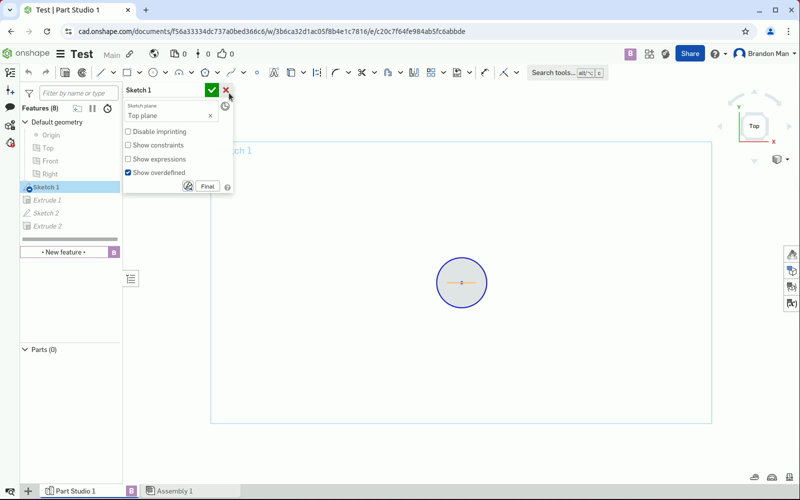
key(shift+s)
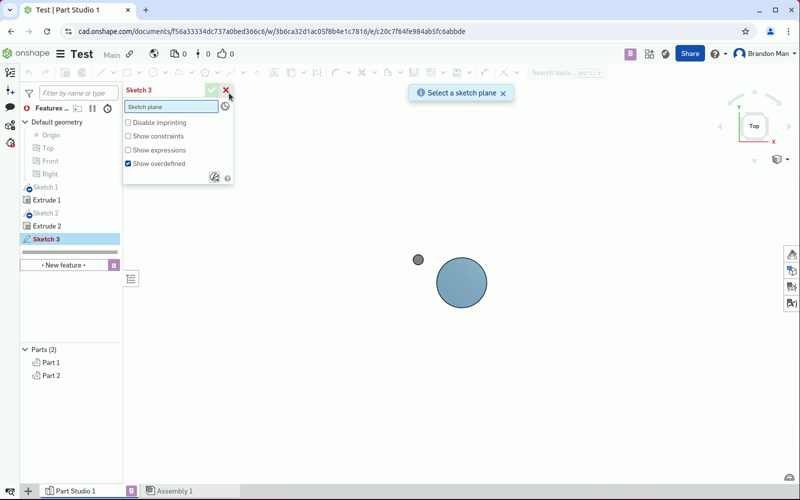
mouse_move(73, 150)
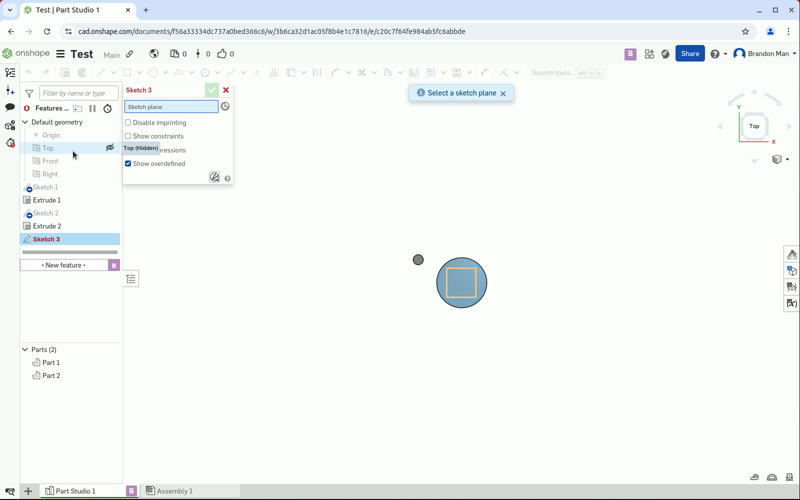
click(73, 150)
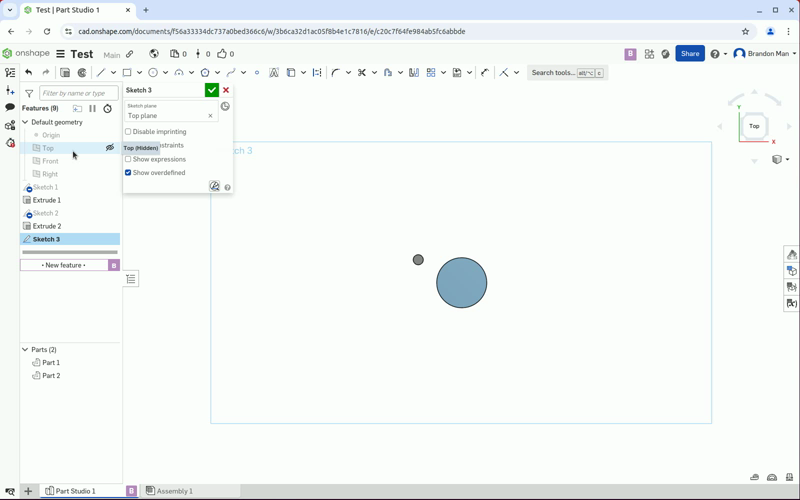
mouse_move(73, 352)
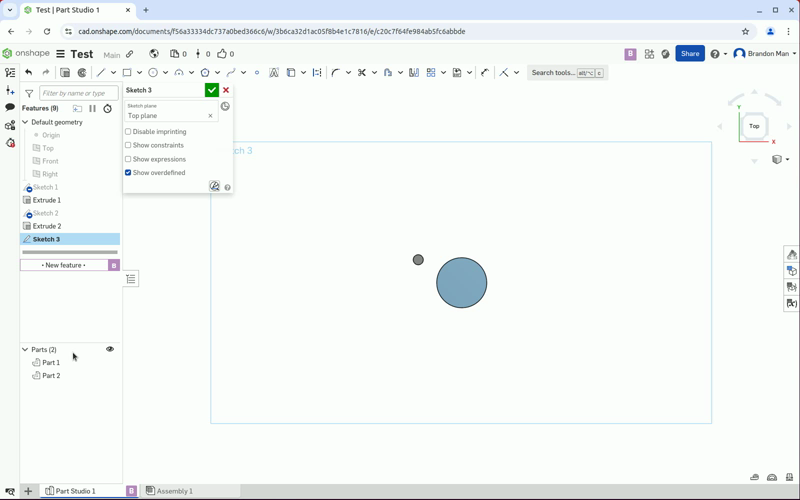
key(y)
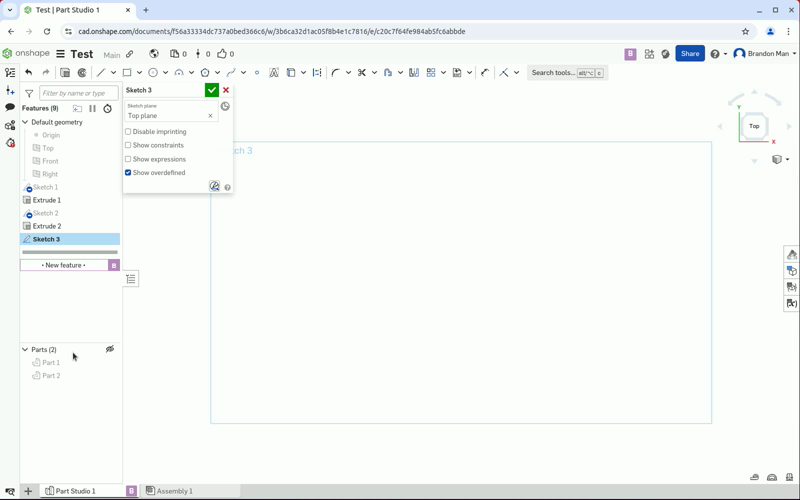
key(c)
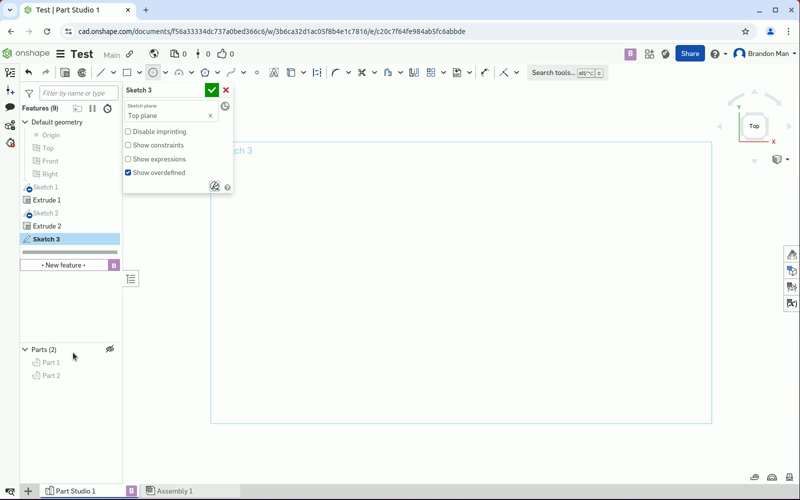
key_down(shift)
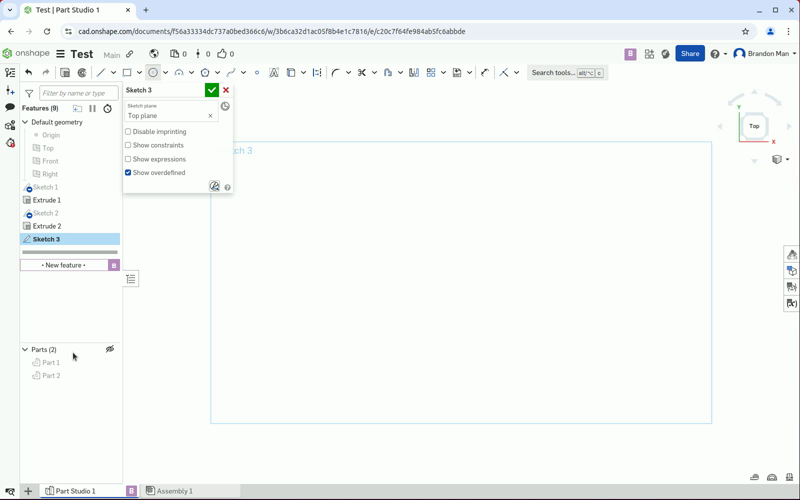
mouse_move(539, 243)
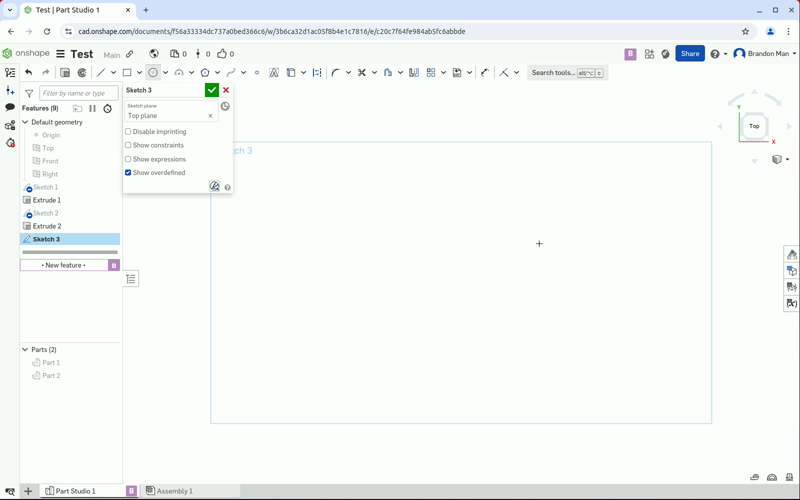
click(539, 243)
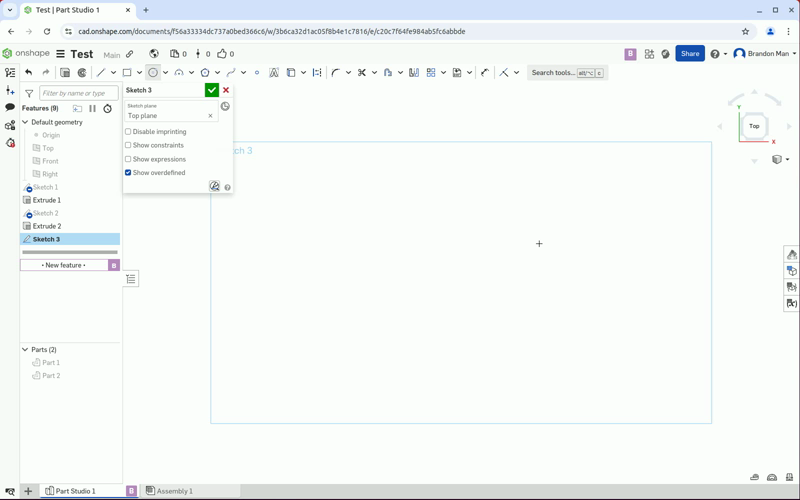
key_up(shift)
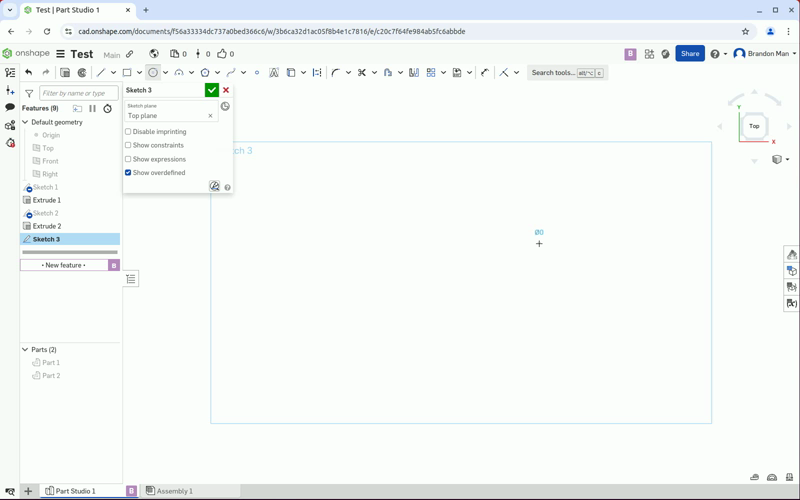
mouse_move(564, 243)
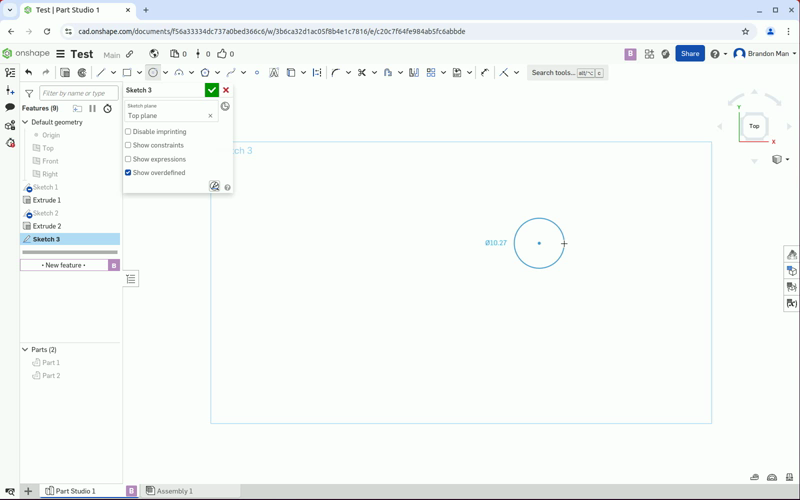
click(564, 243)
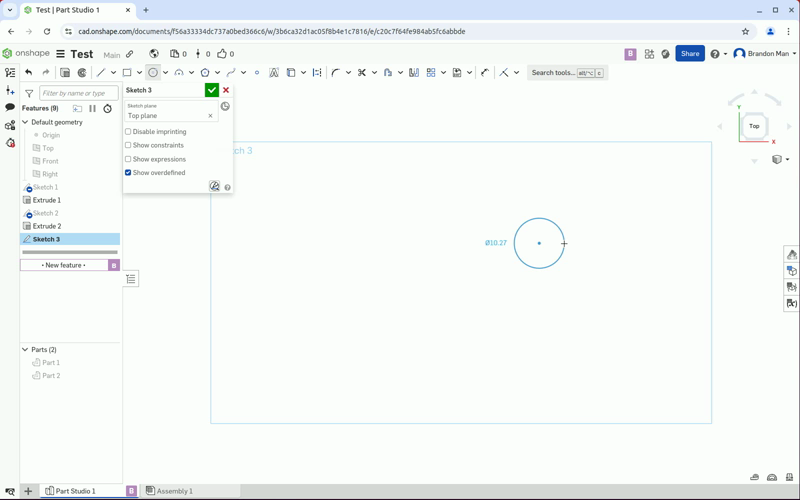
key(esc)
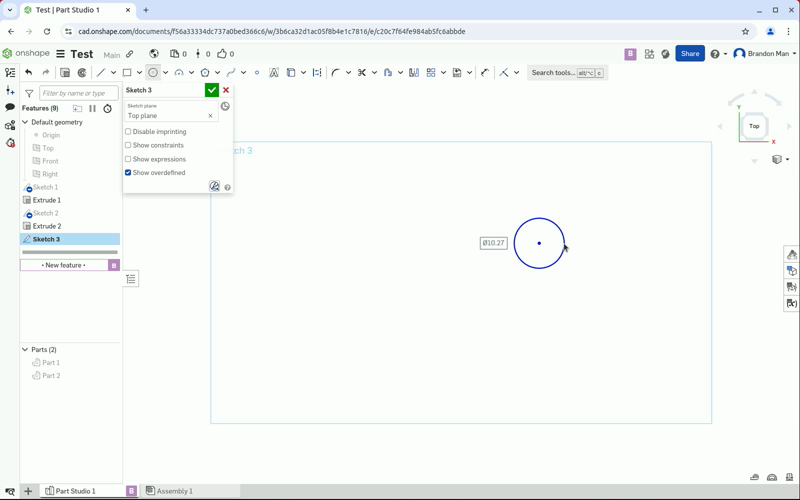
mouse_move(557, 234)
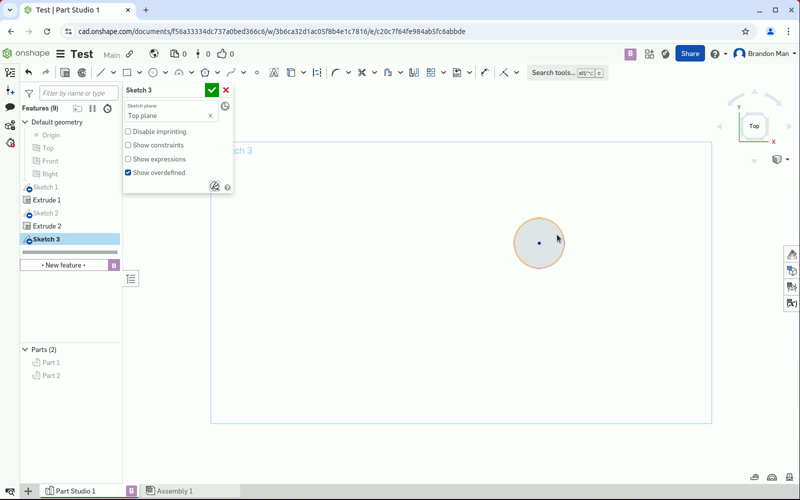
click(557, 234)
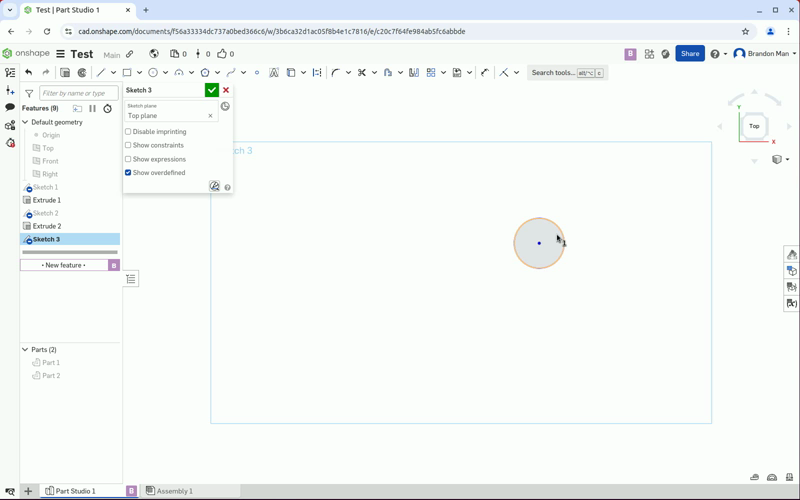
mouse_move(73, 352)
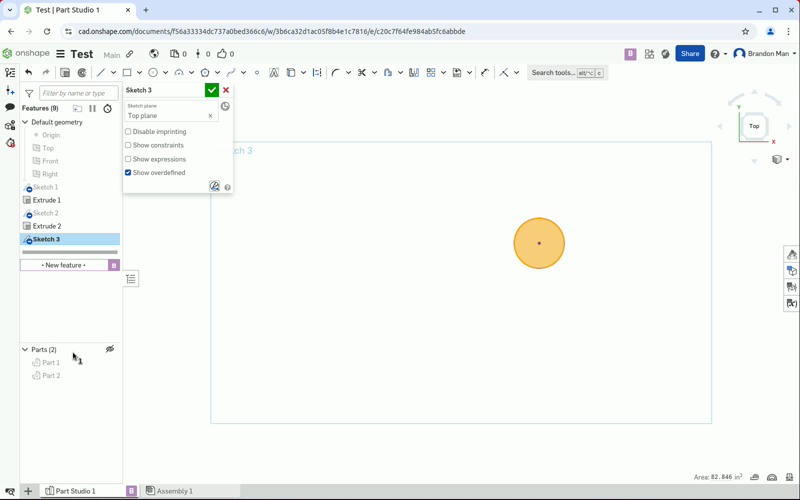
key(shift+y)
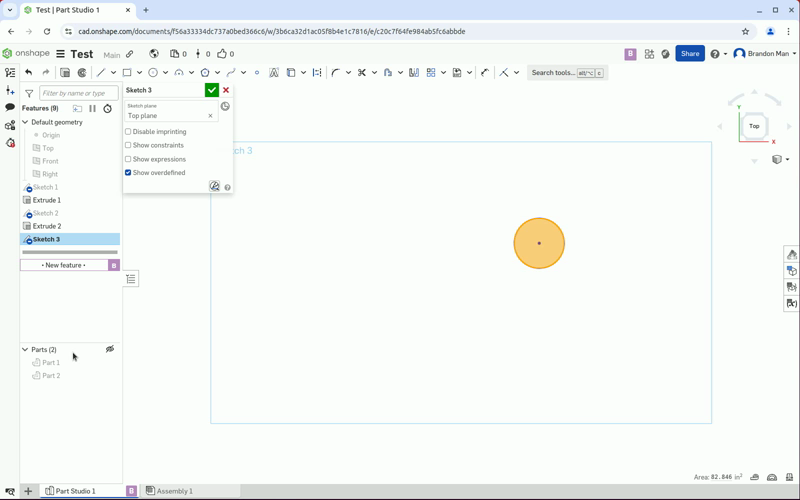
key(shift+e)
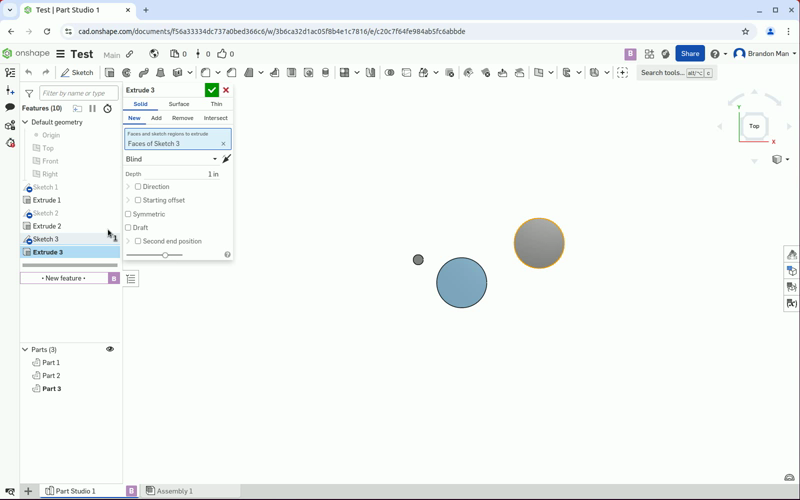
mouse_move(143, 106)
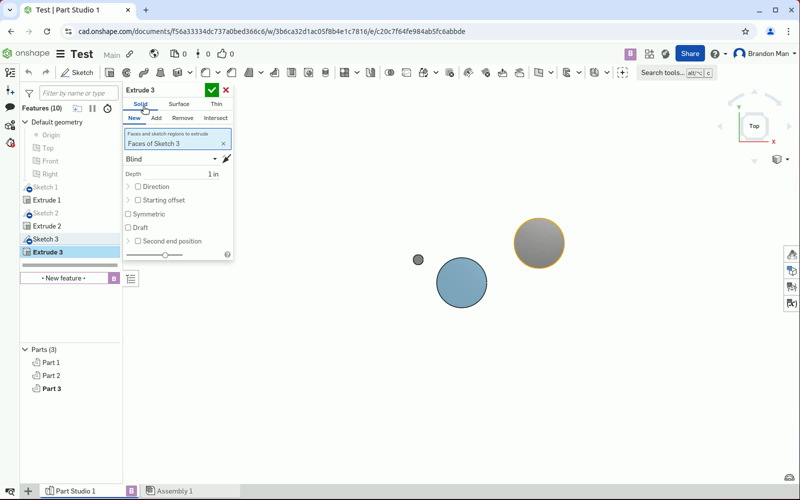
click(143, 106)
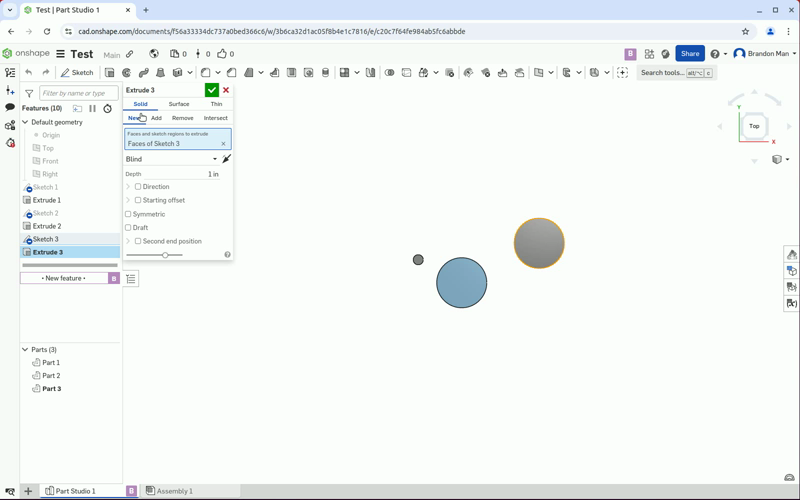
mouse_move(137, 120)
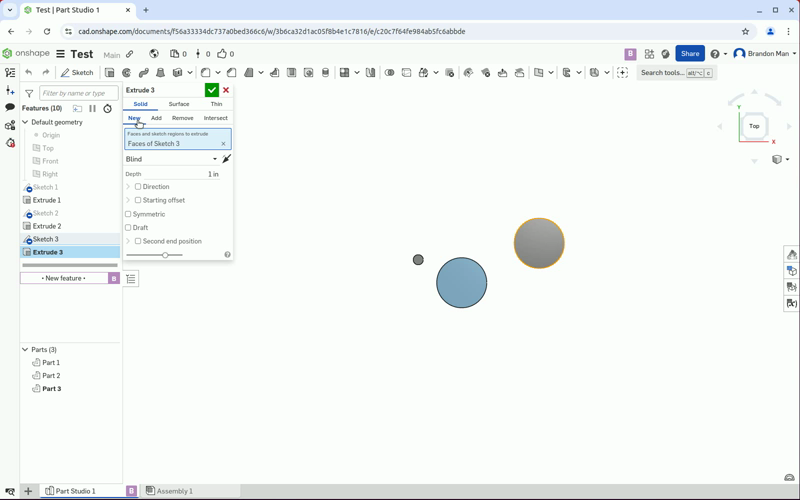
click(137, 120)
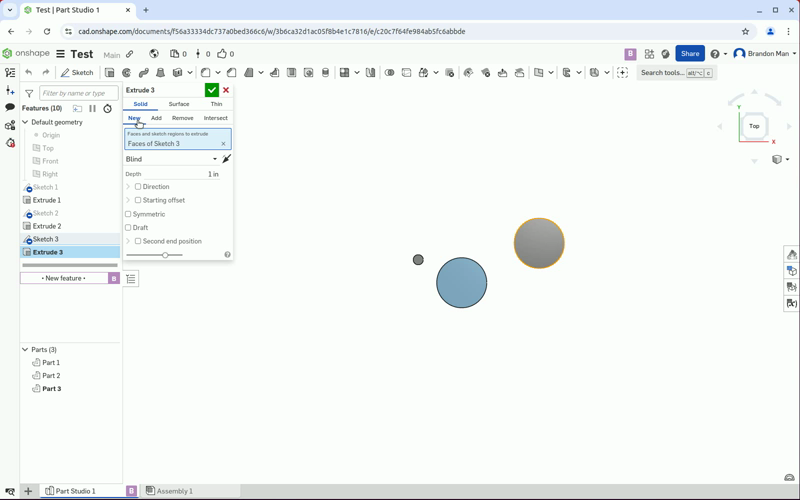
key(tab, 4)
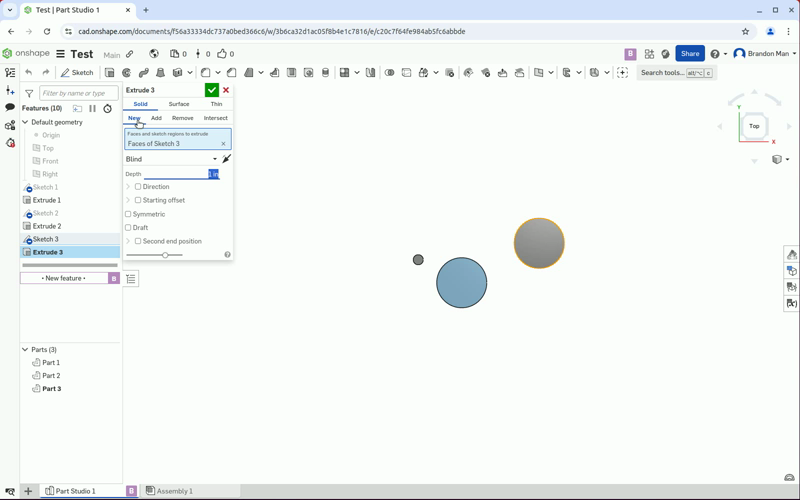
text(-0.481)
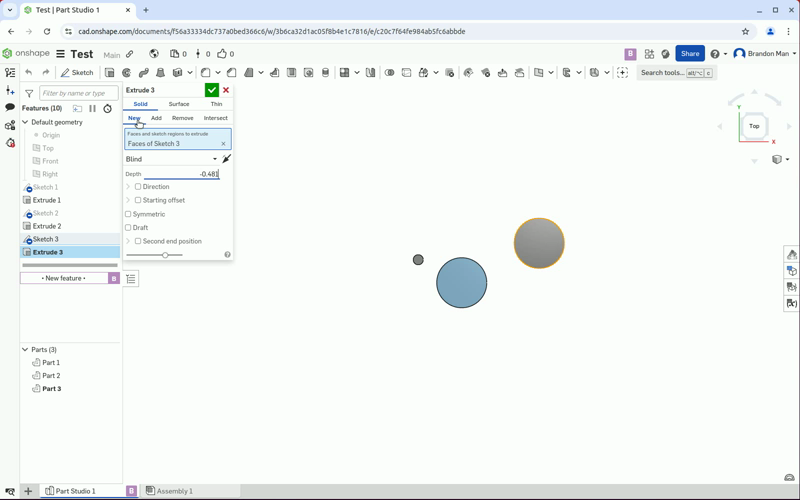
key(enter)
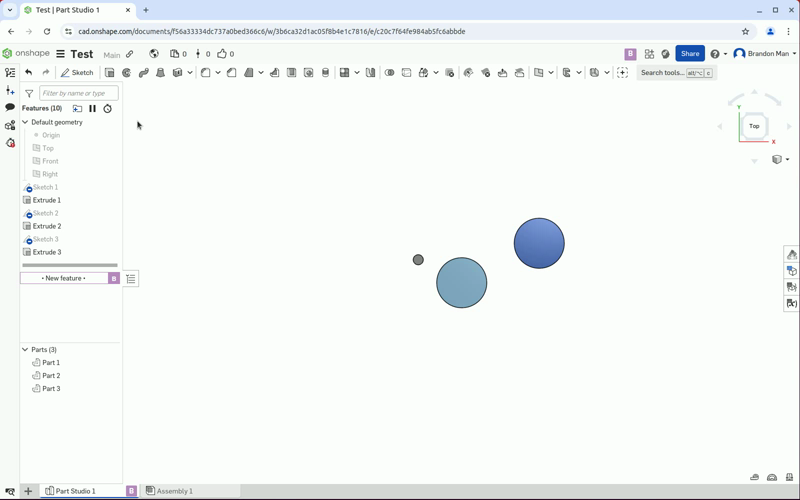
key(shift+h)
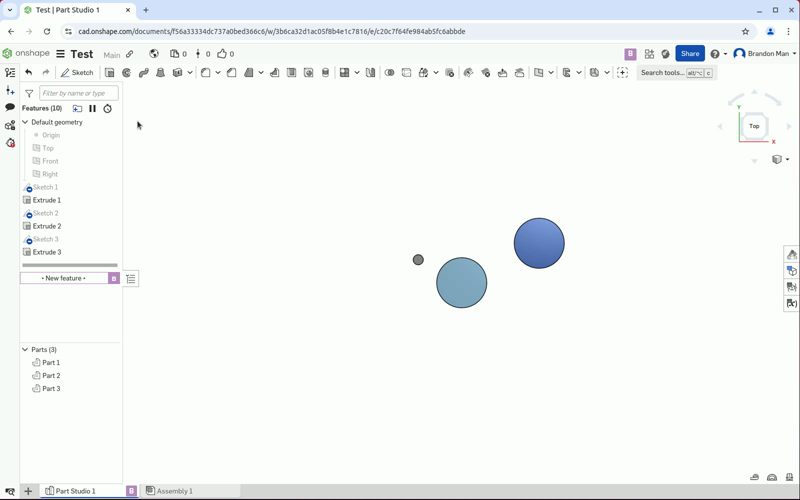
key(shift+h)
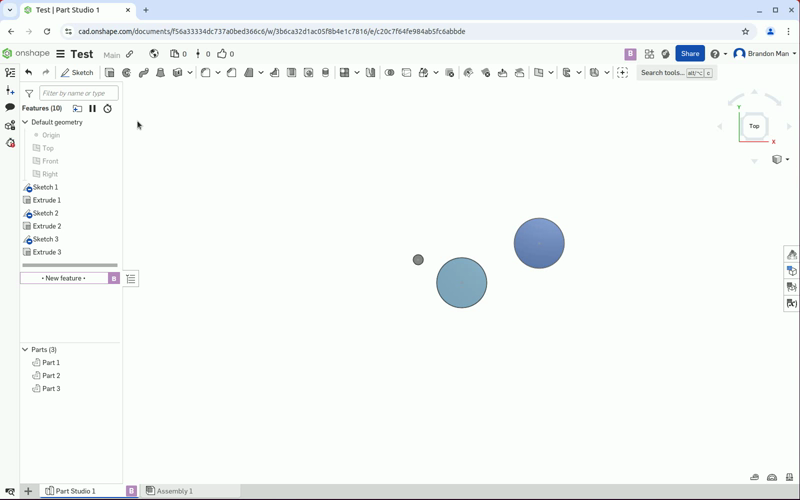
key(shift+7)
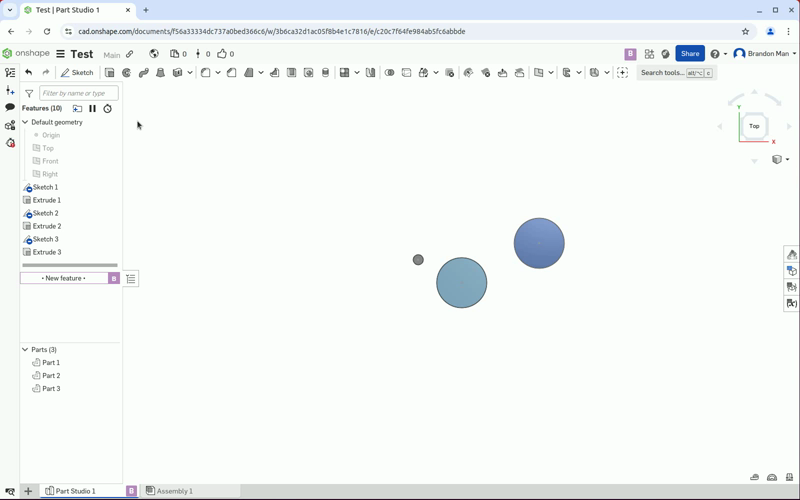
key(up, 3)
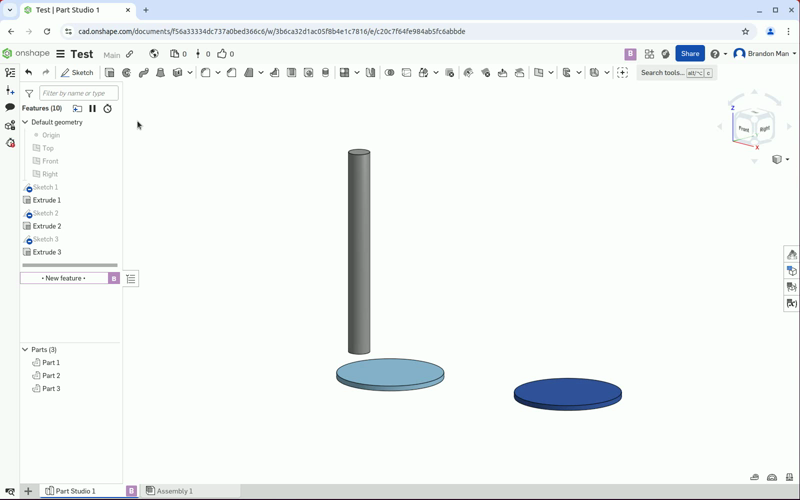
key(left, 3)
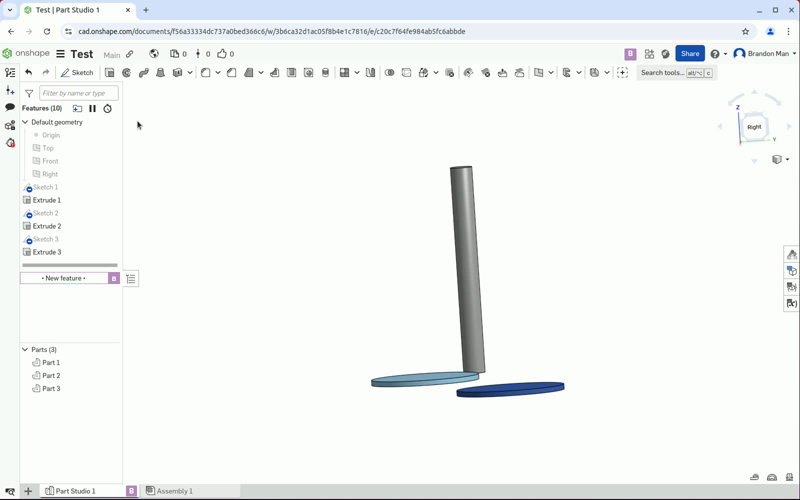
key(right, 3)
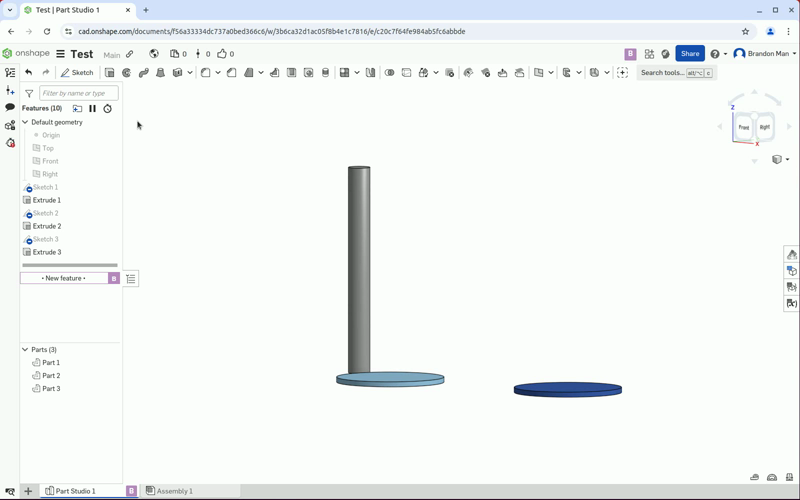
key(down, 3)
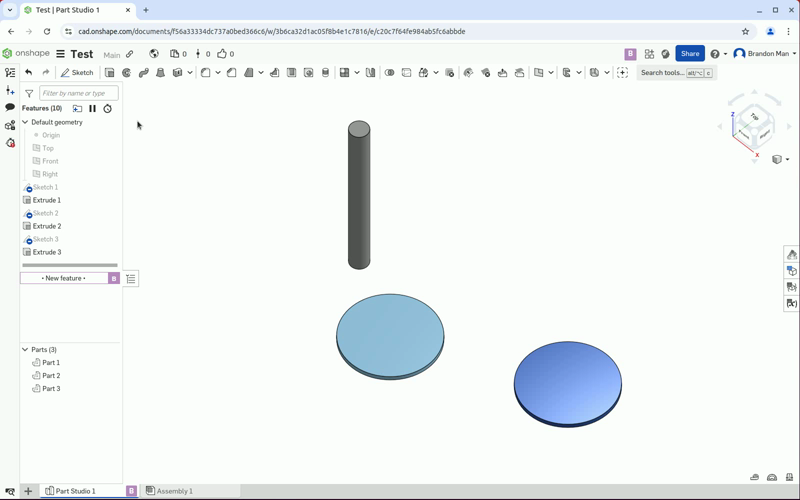
mouse_move(73, 189)
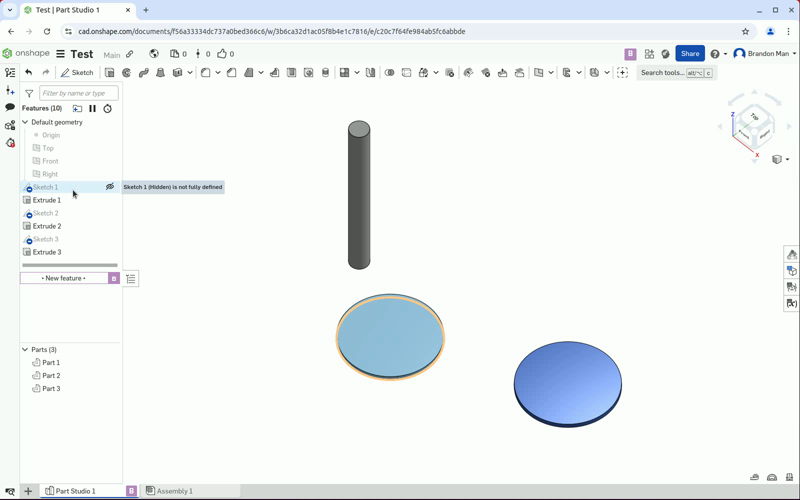
click(73, 189)